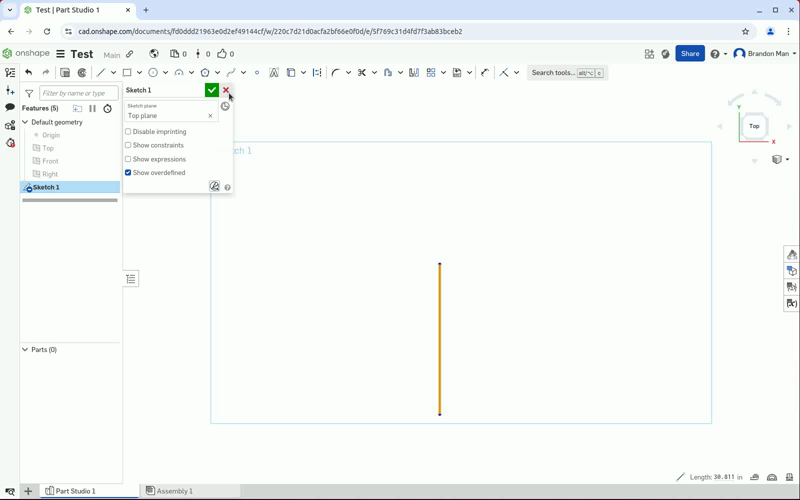
key(shift+h)
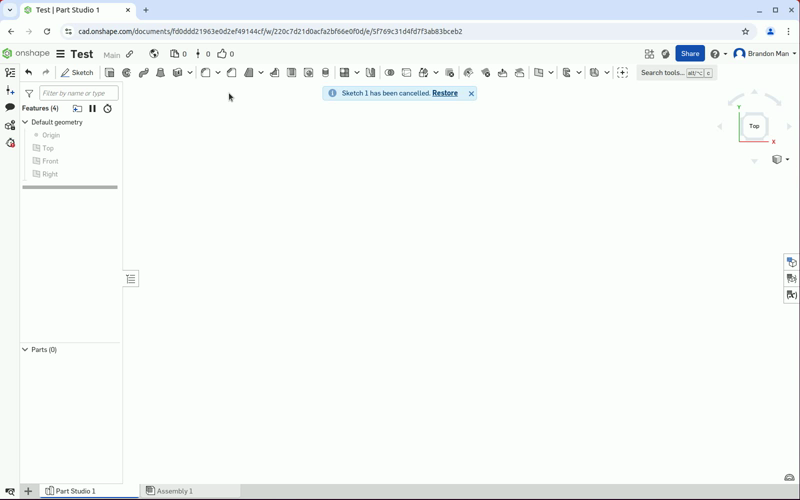
mouse_move(73, 352)
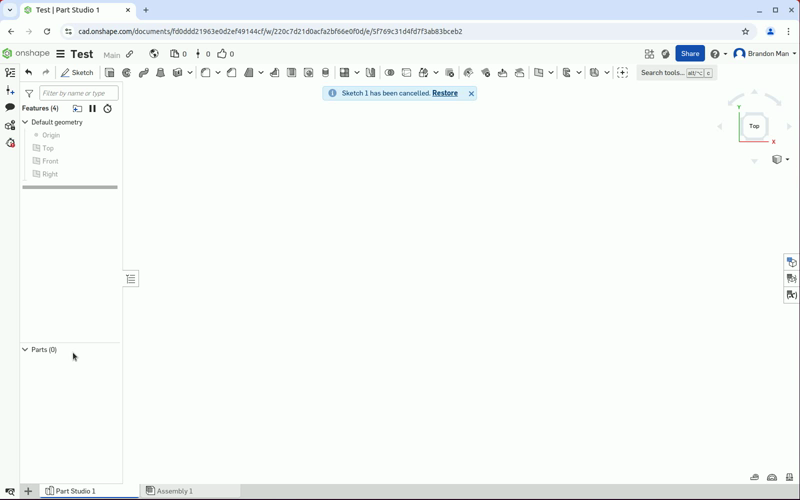
key(y)
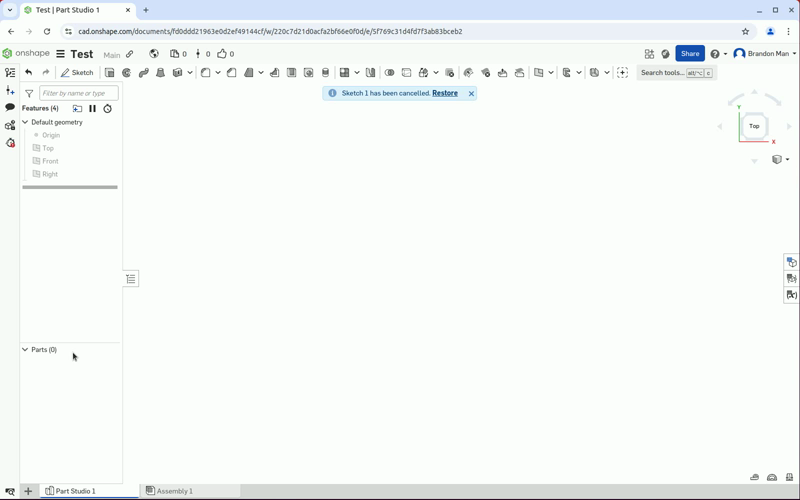
key(shift+p)
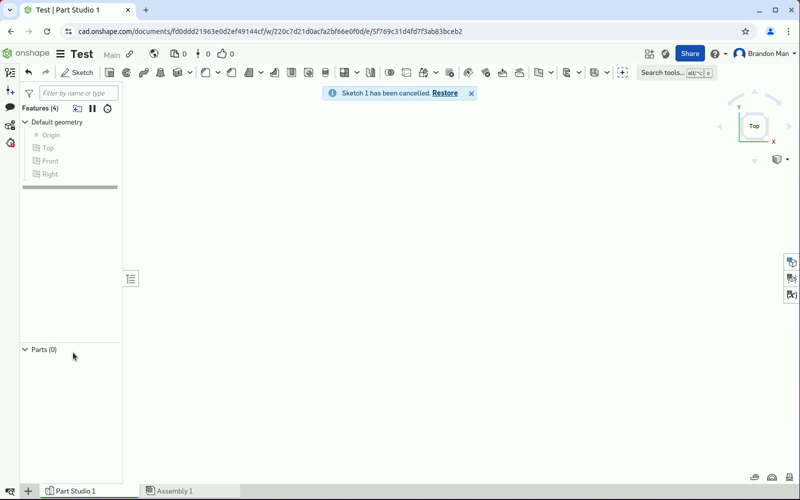
key(space)
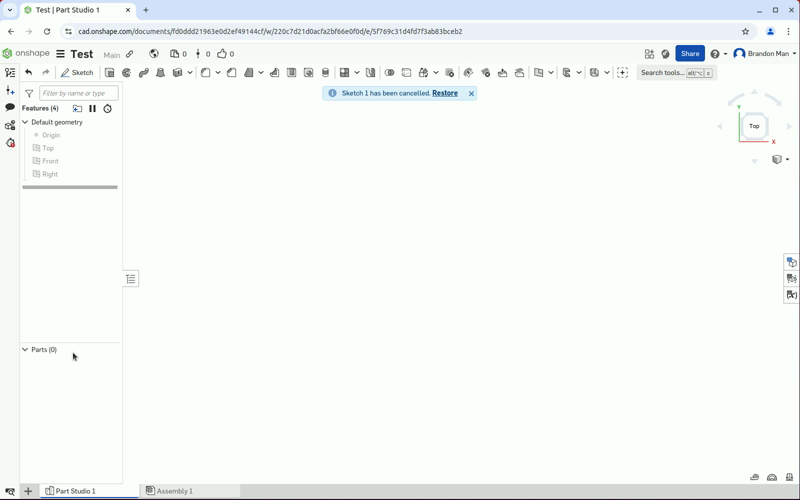
key_down(shift)
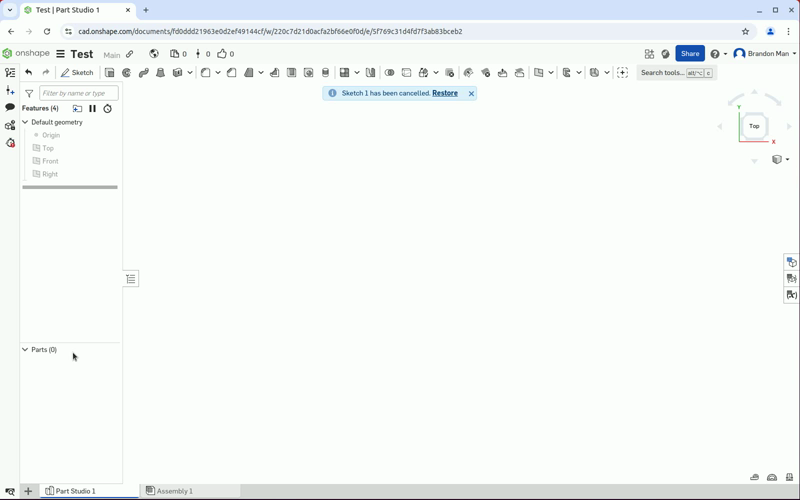
key(up)
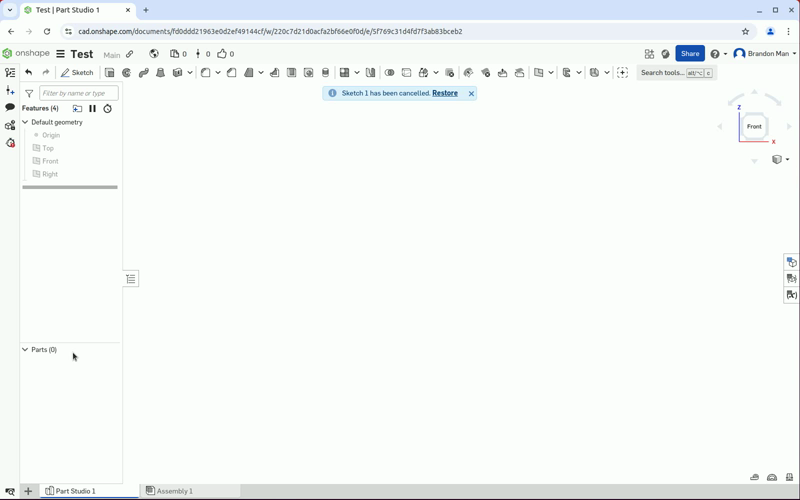
key_up(shift)
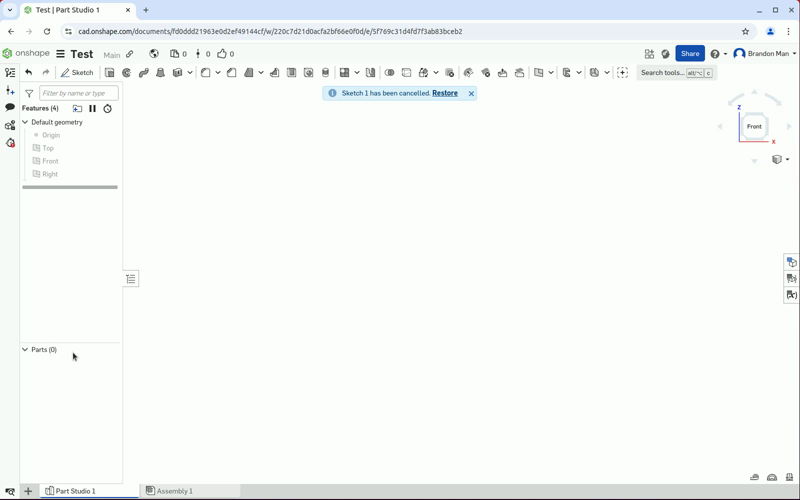
key(space)
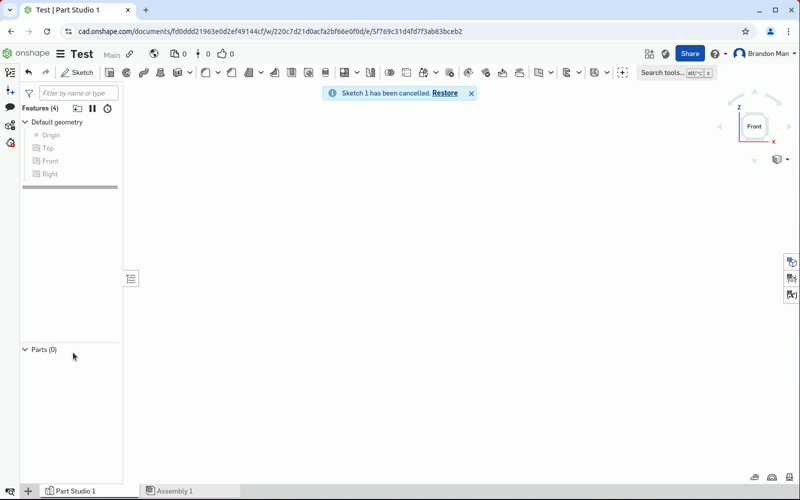
key_down(shift)
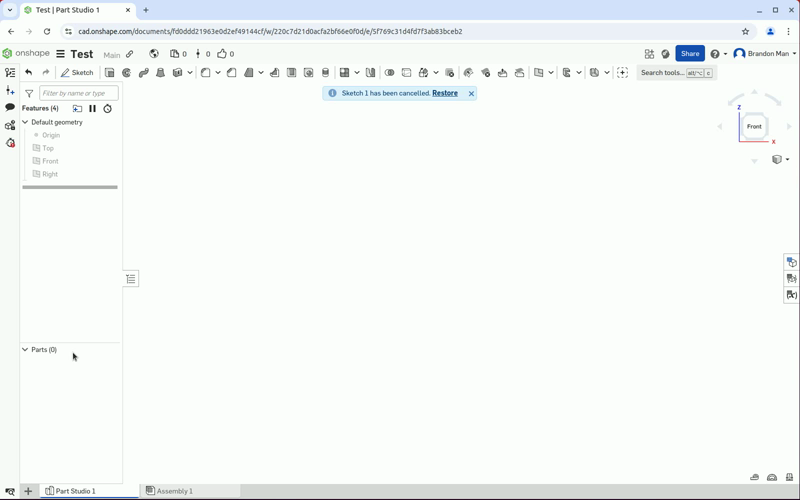
key(left)
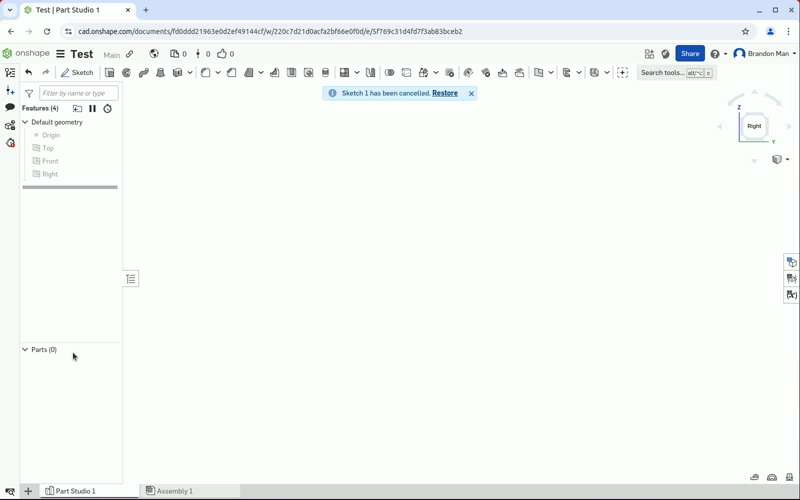
key_up(shift)
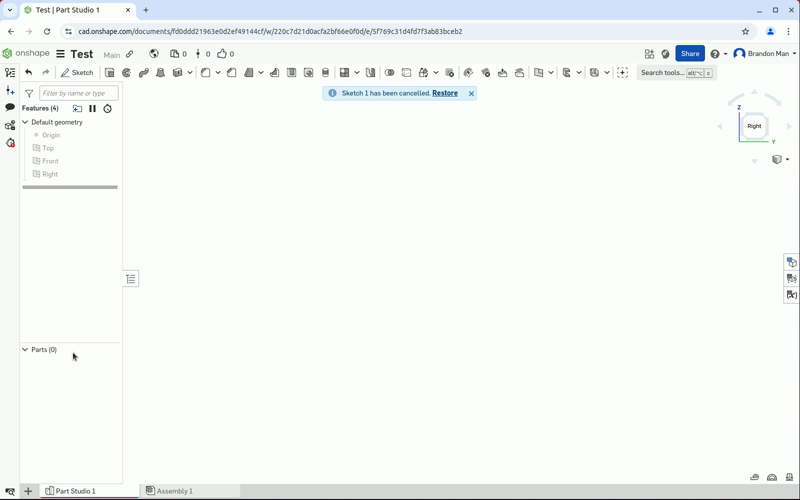
mouse_move(73, 352)
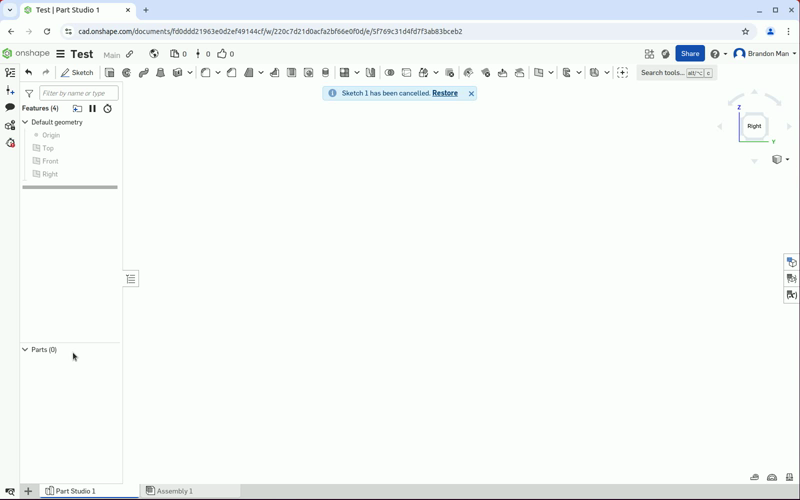
key(shift+y)
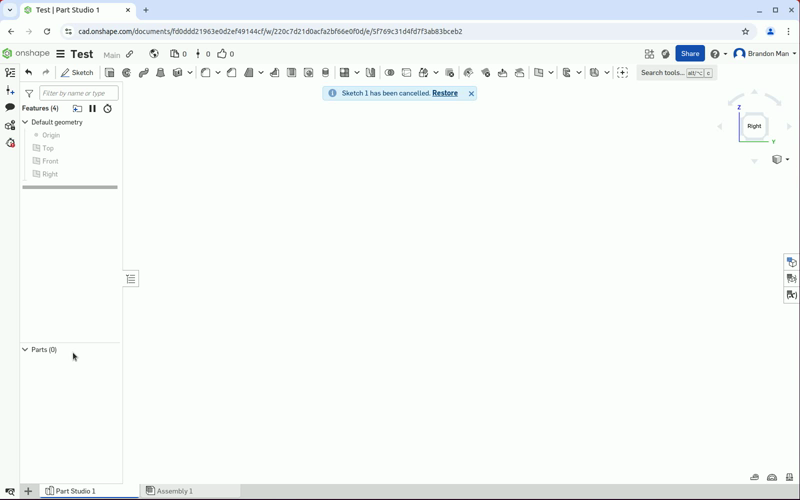
key(shift+s)
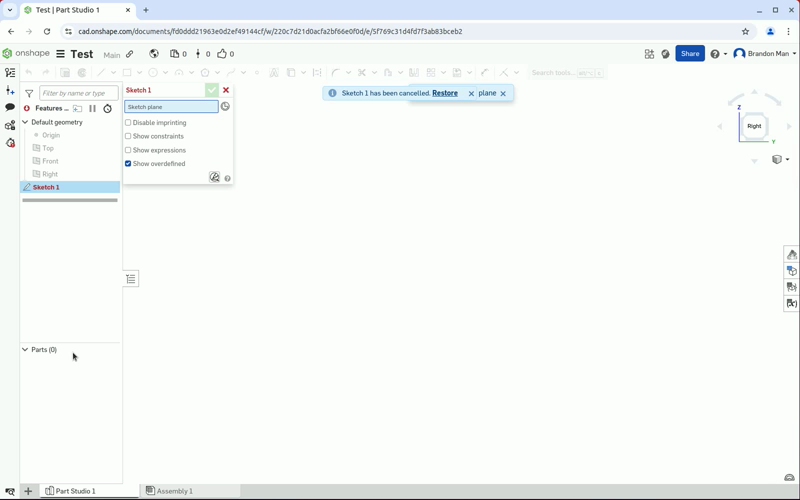
mouse_move(73, 176)
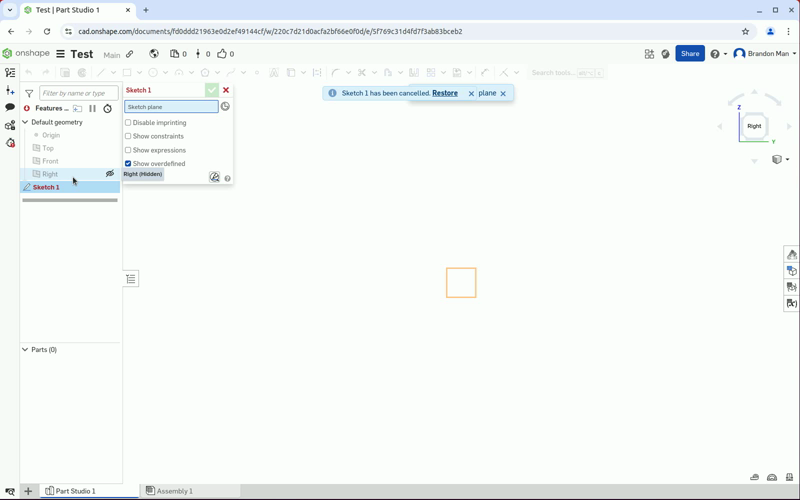
click(73, 176)
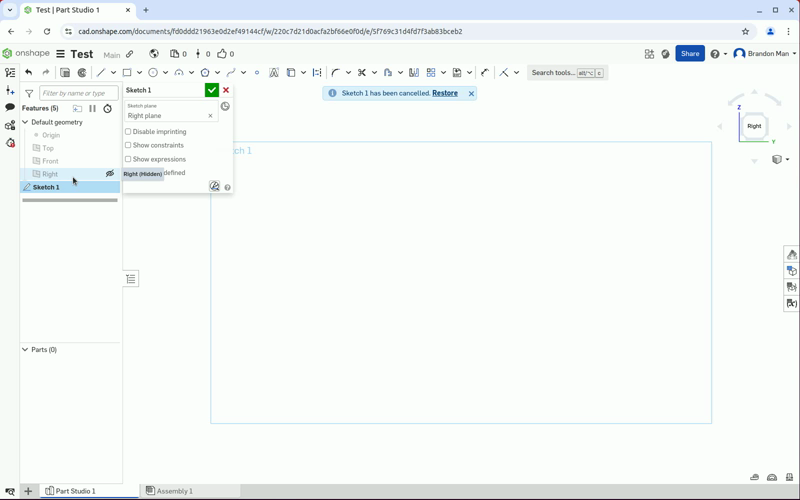
mouse_move(73, 352)
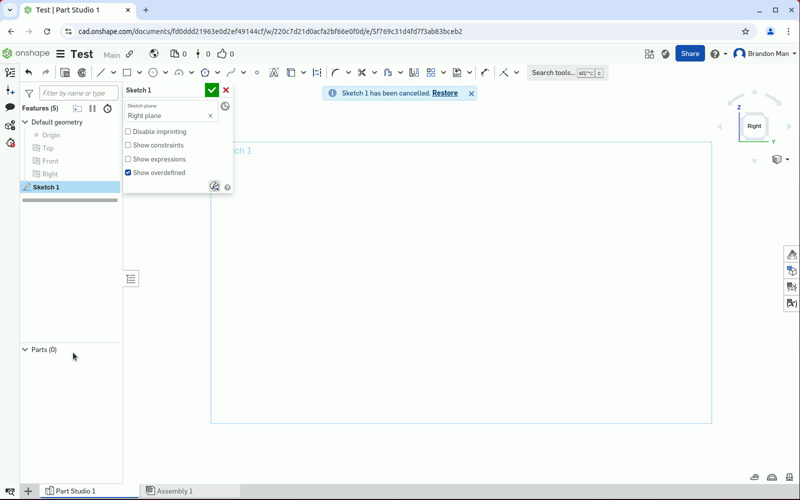
key(y)
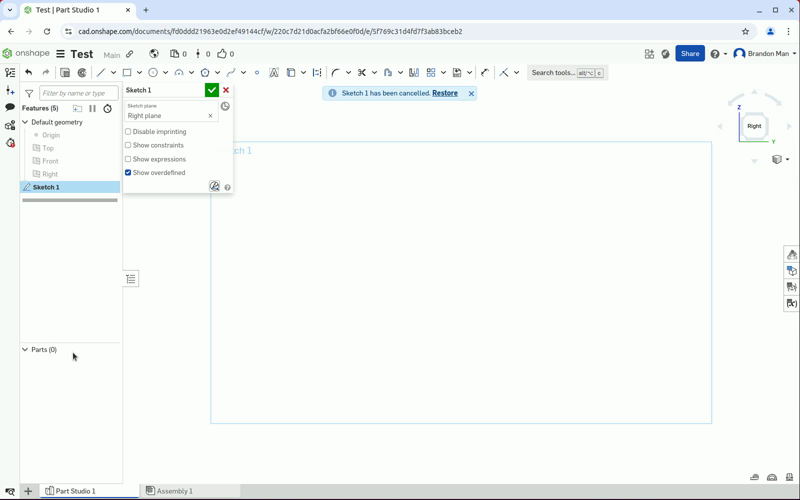
key(l)
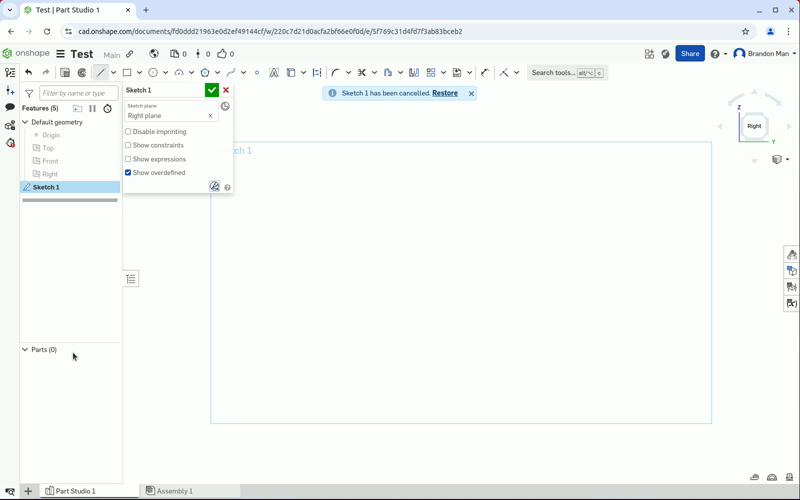
key_down(shift)
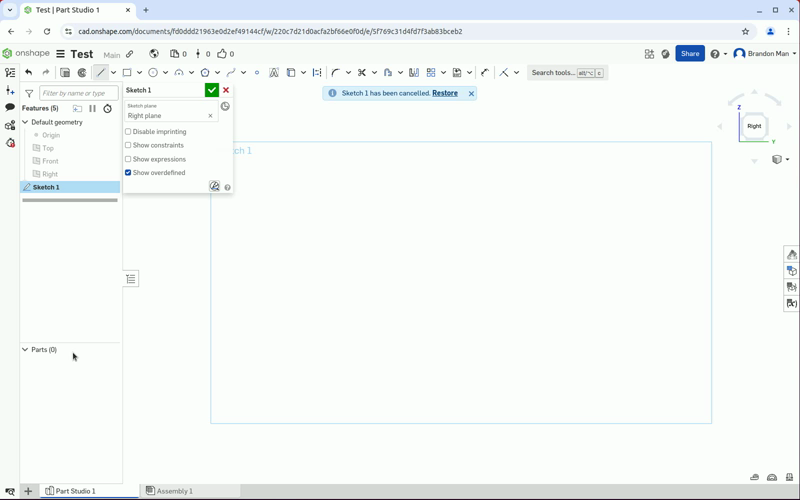
mouse_move(348, 282)
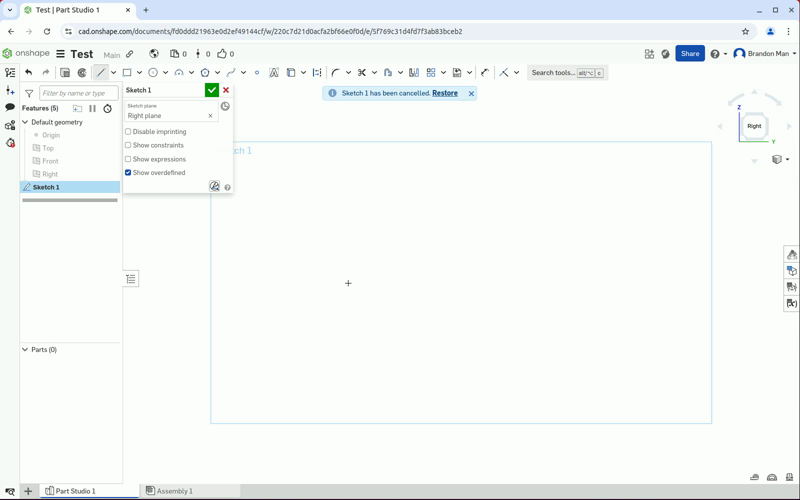
click(348, 282)
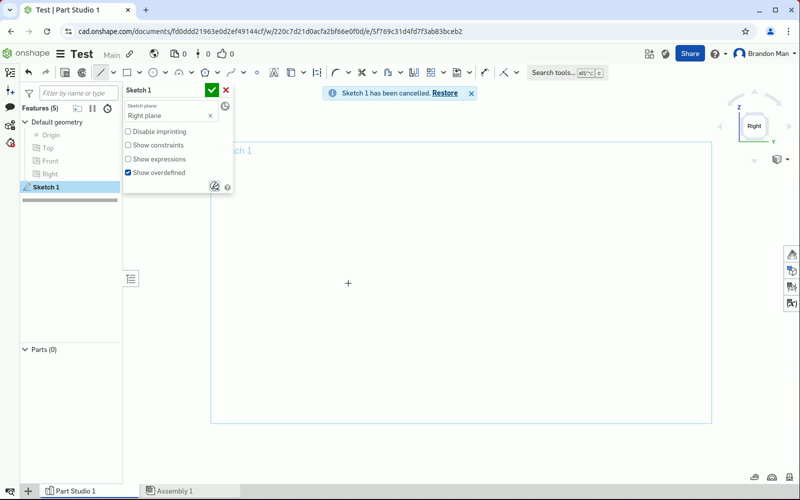
key_up(shift)
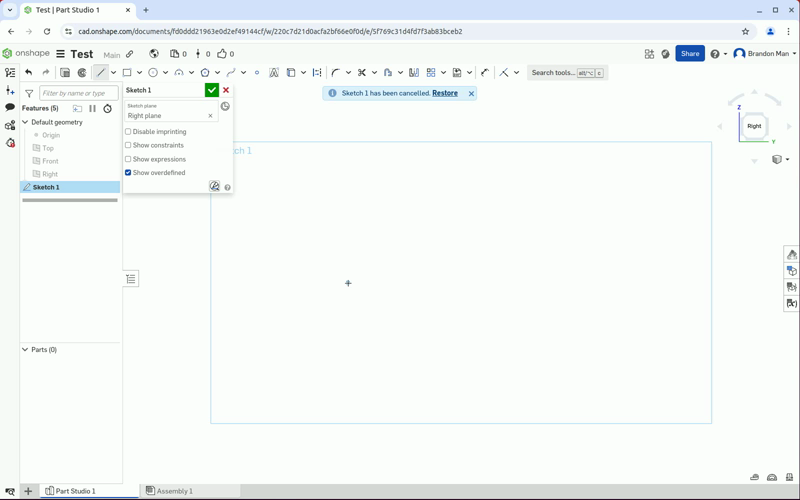
key_down(shift)
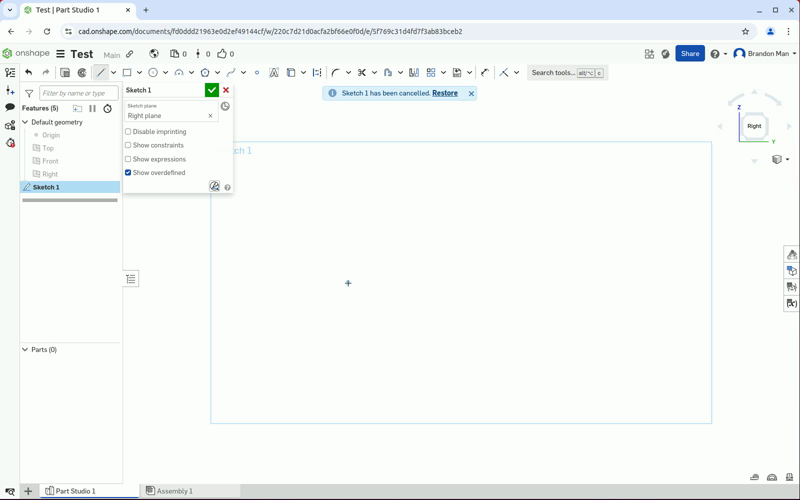
mouse_move(460, 282)
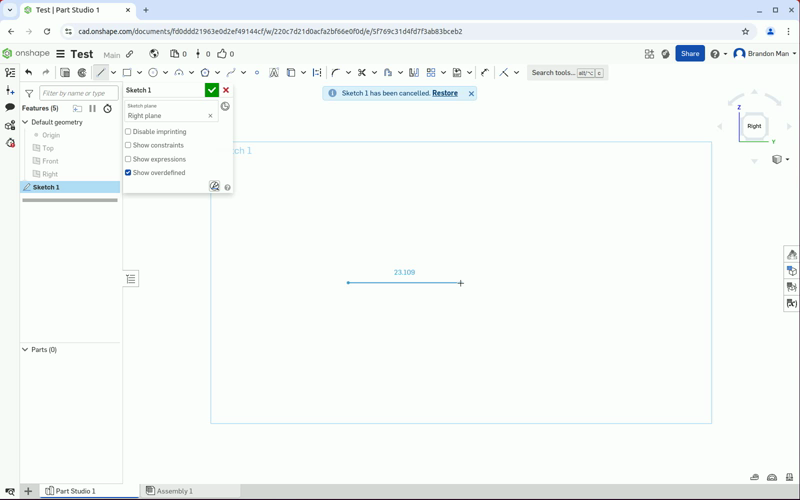
click(460, 282)
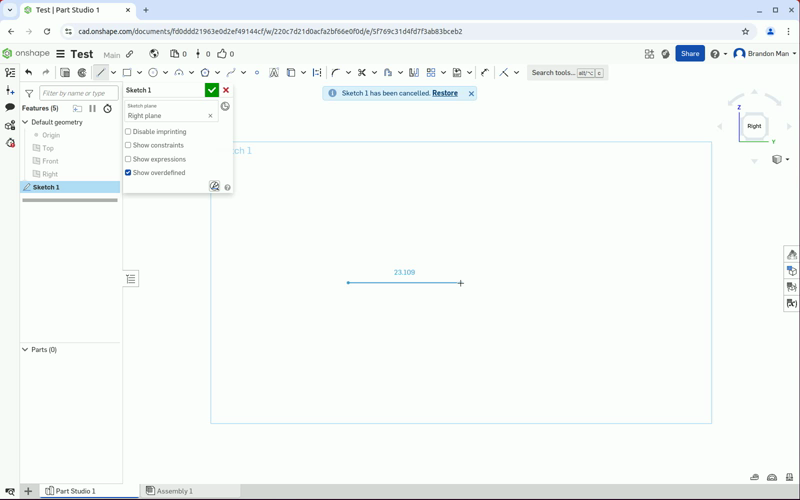
key_up(shift)
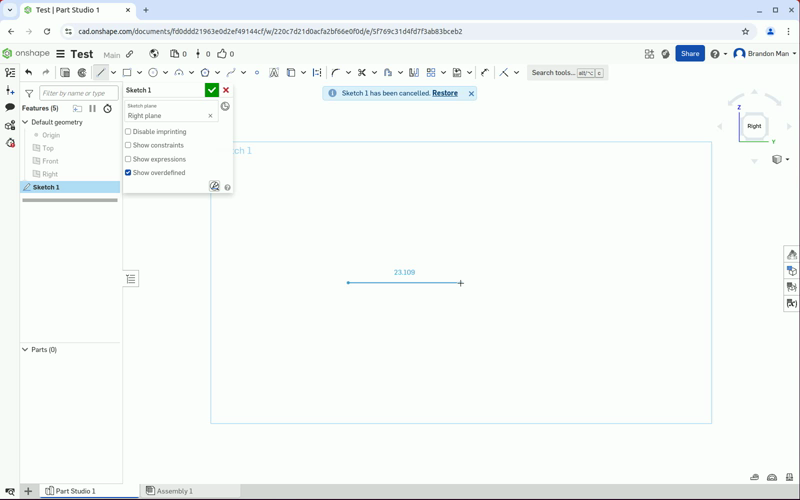
key_down(shift)
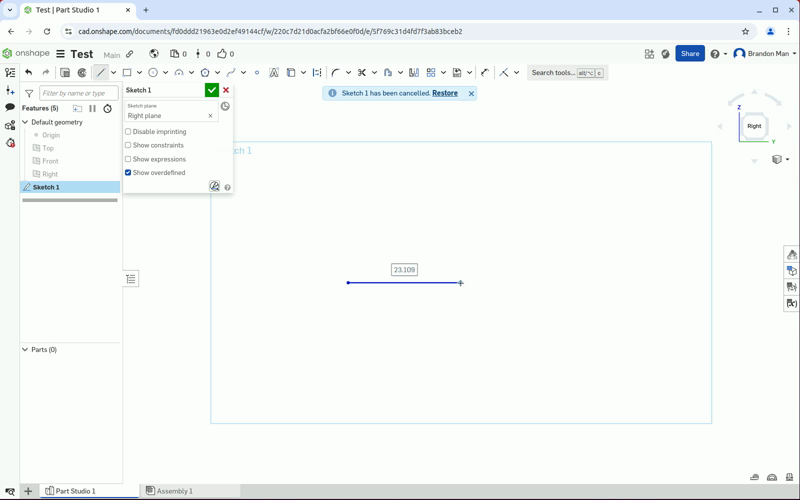
mouse_move(490, 282)
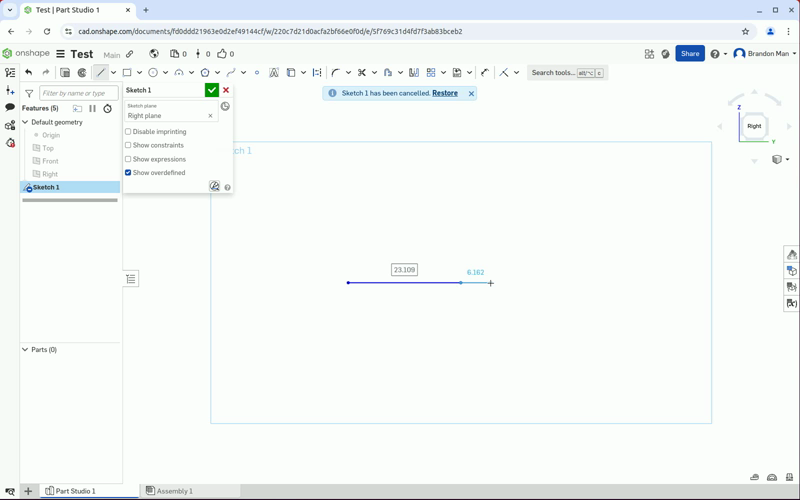
mouse_move(460, 241)
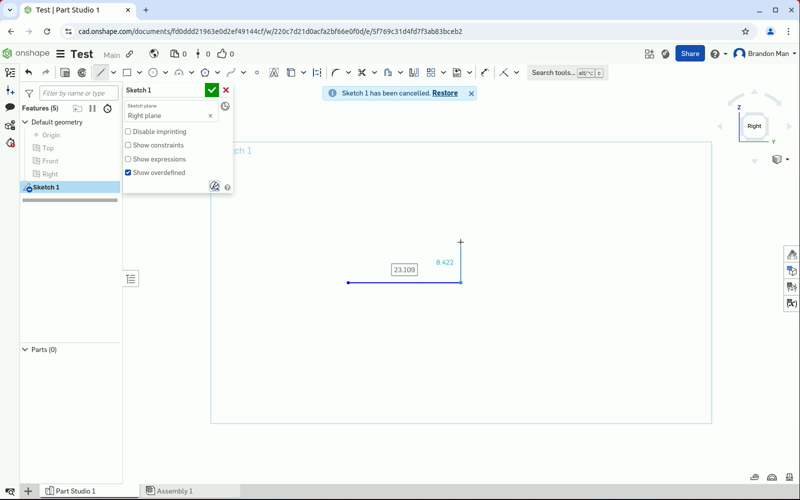
click(460, 241)
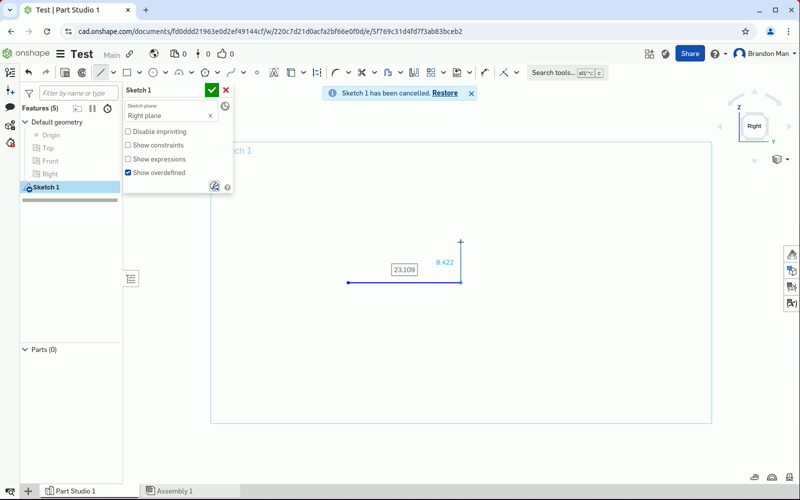
key_up(shift)
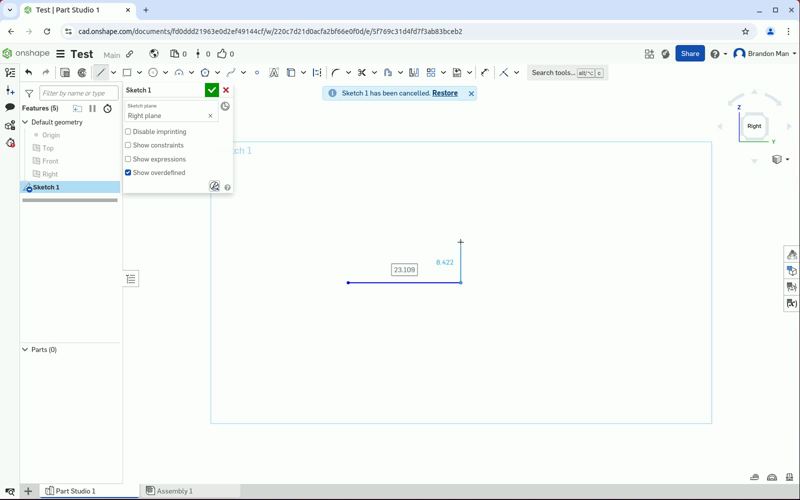
key_down(shift)
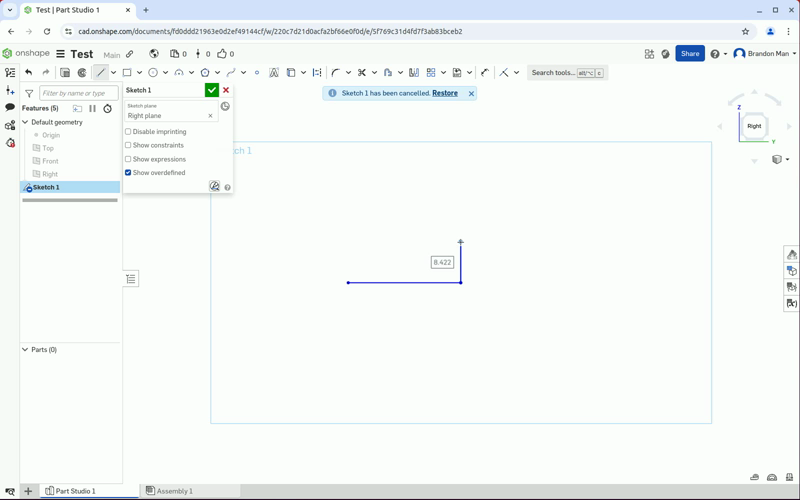
mouse_move(490, 241)
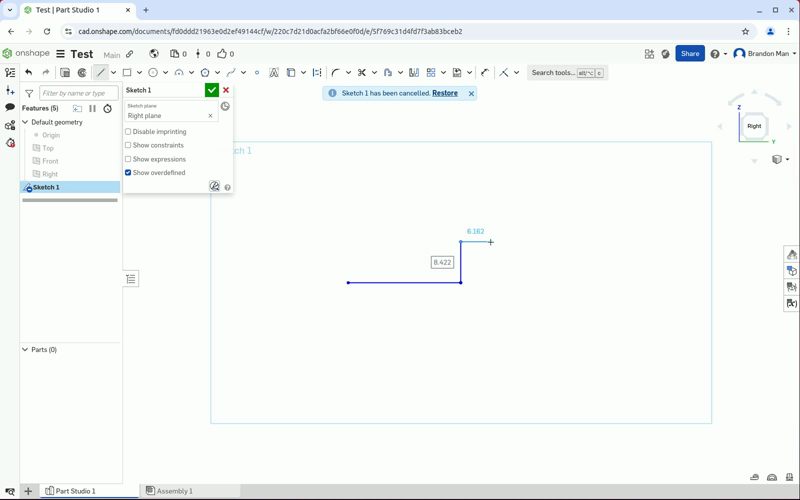
mouse_move(441, 241)
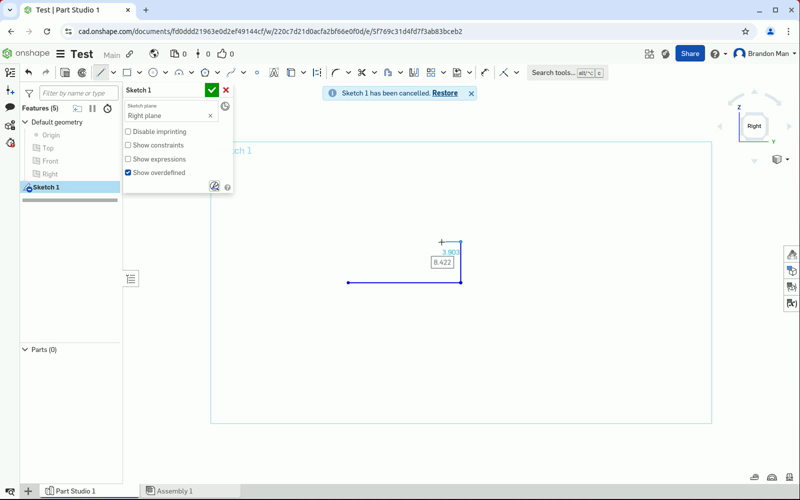
click(441, 241)
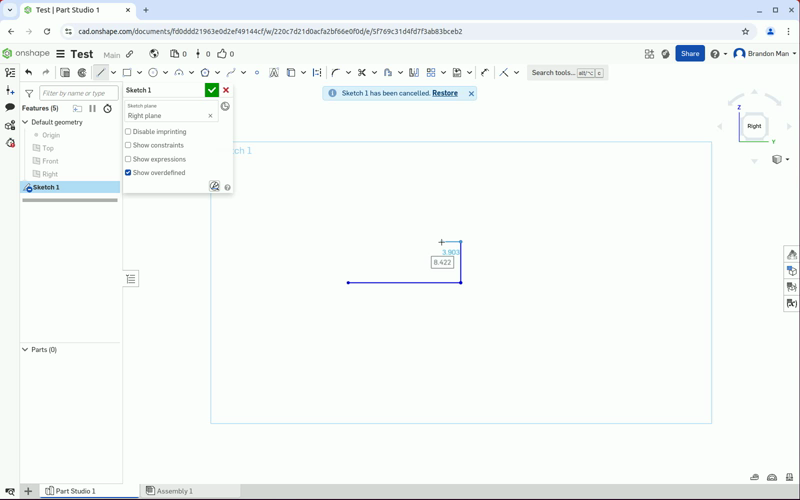
key_up(shift)
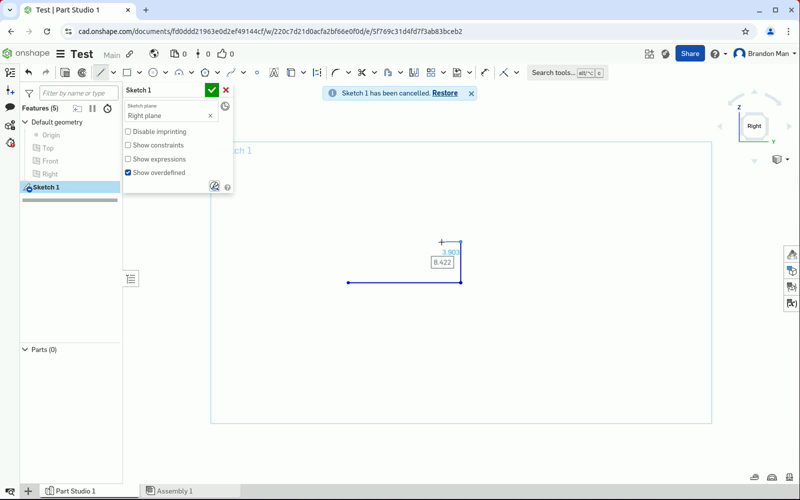
key(esc)
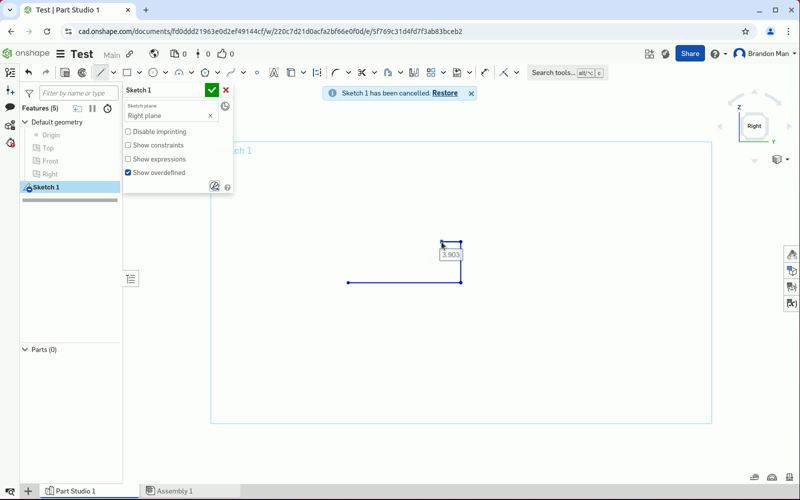
key(a)
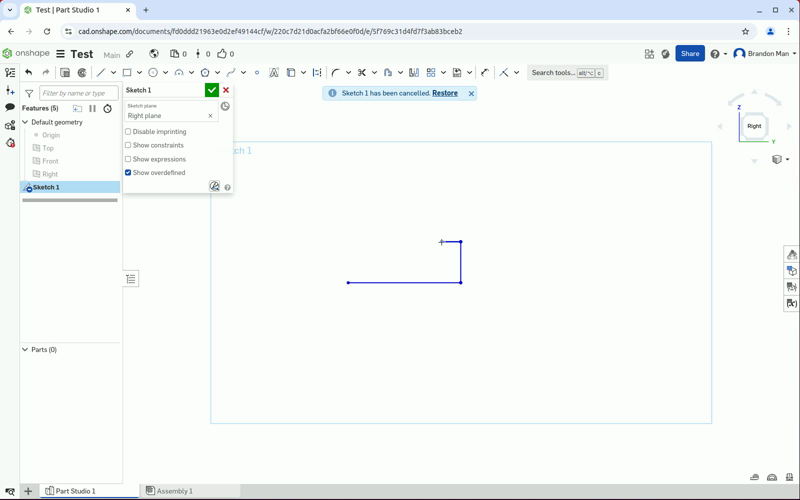
mouse_move(441, 241)
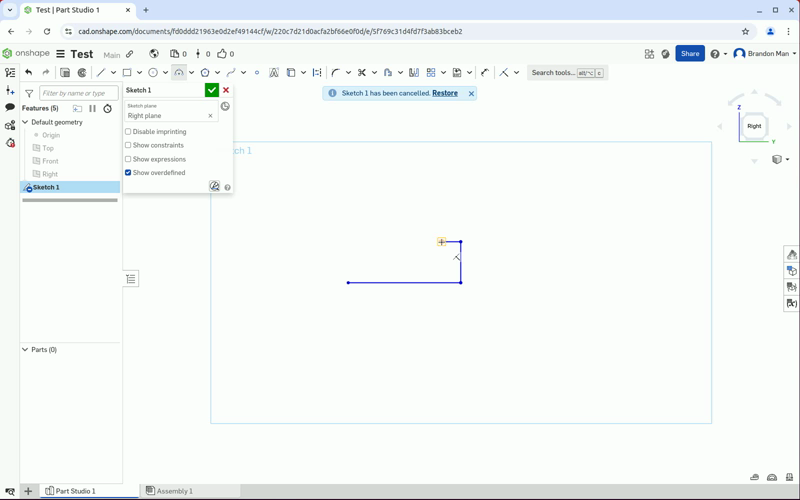
click(441, 241)
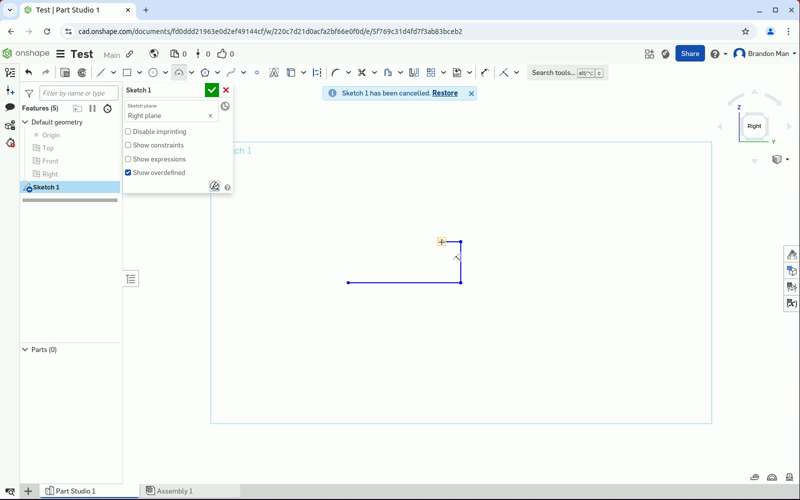
key_down(shift)
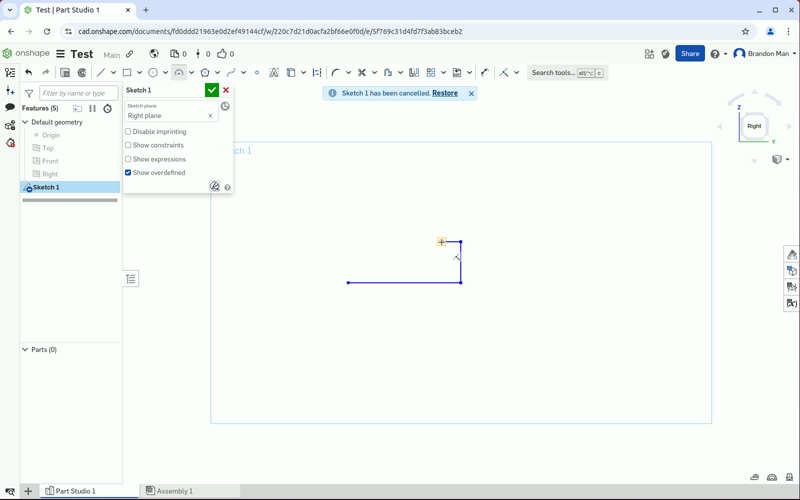
mouse_move(441, 220)
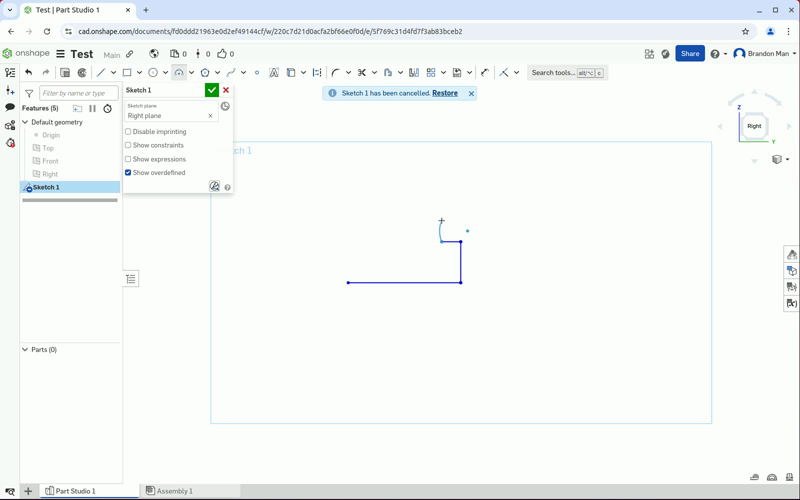
click(441, 220)
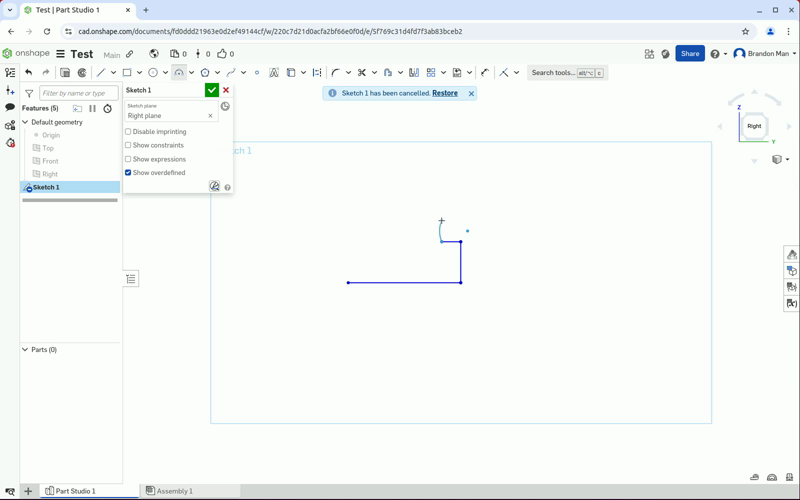
mouse_move(410, 230)
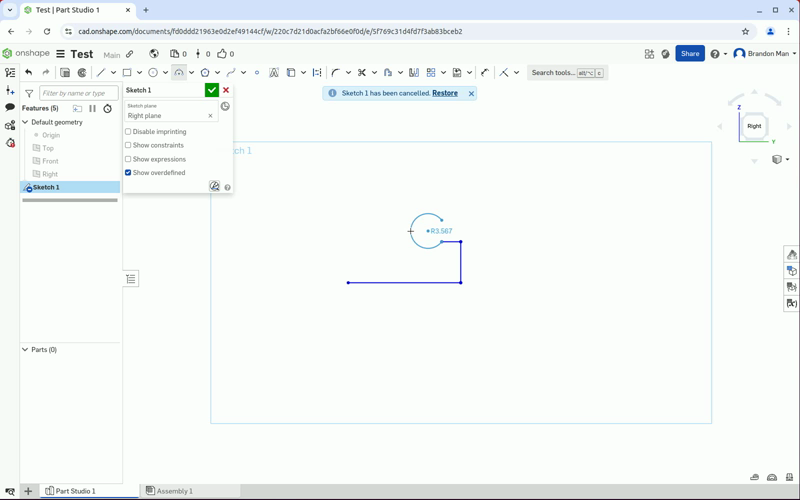
click(410, 230)
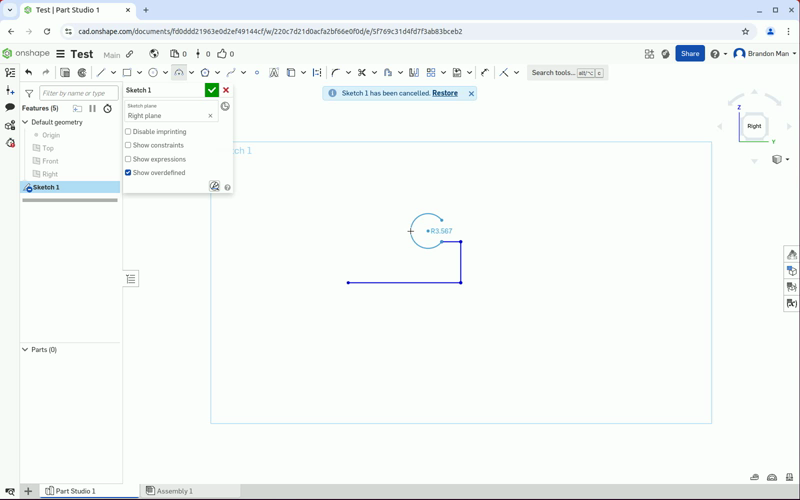
key_up(shift)
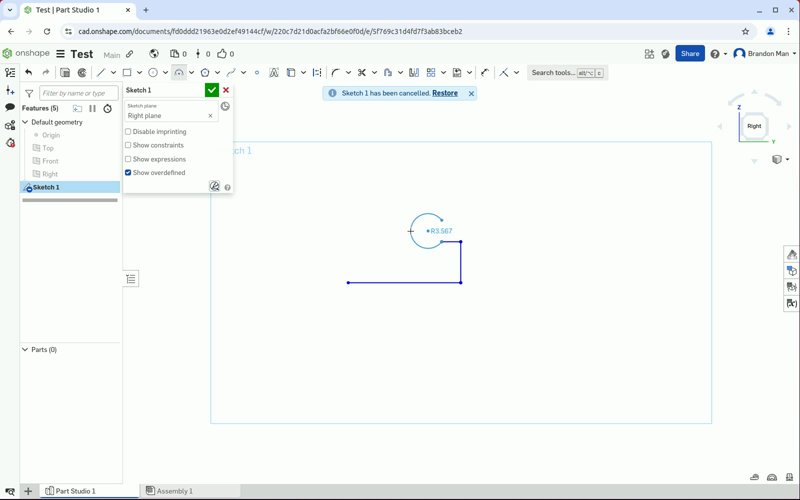
key(esc)
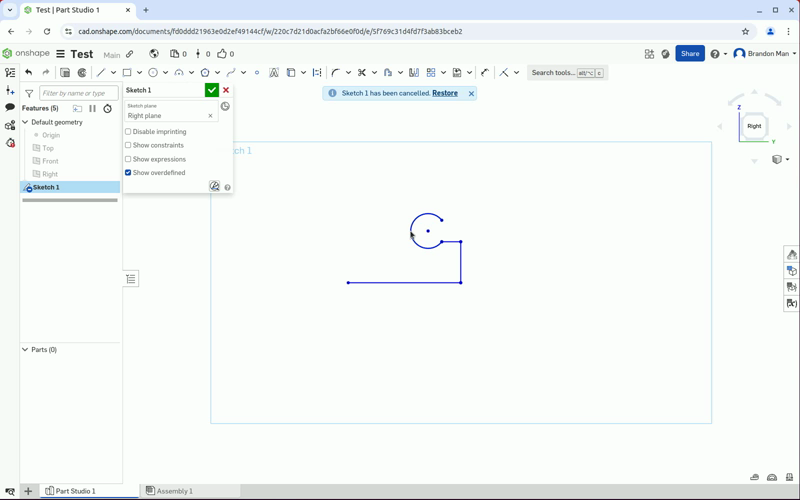
key(l)
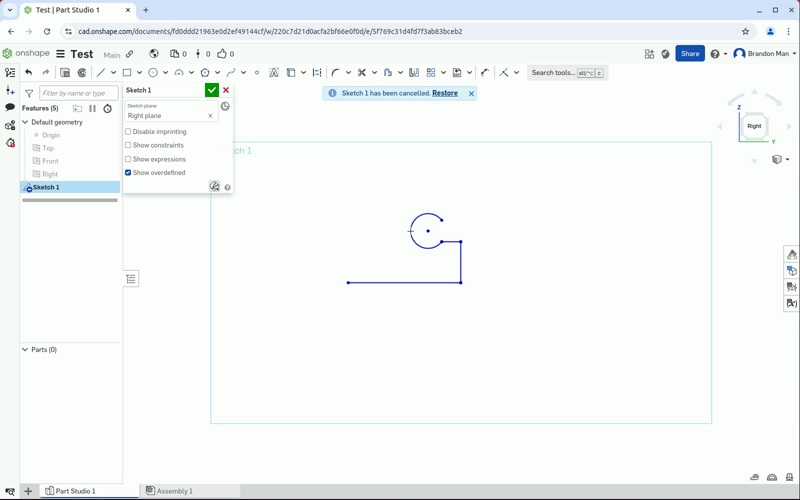
mouse_move(441, 220)
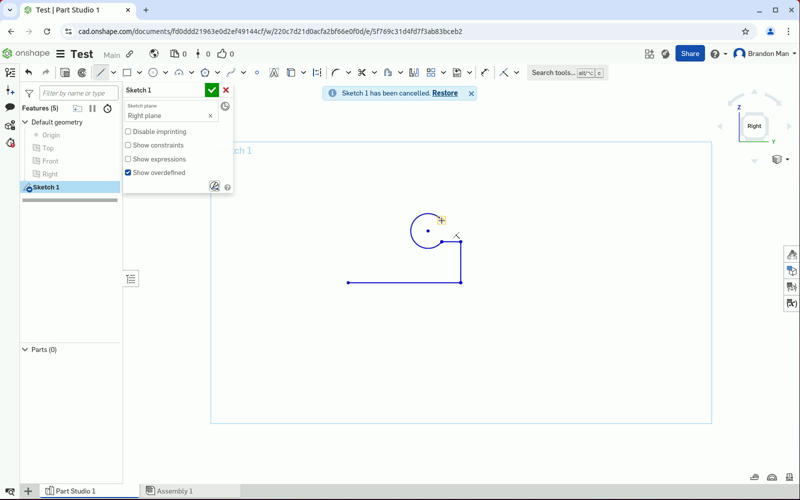
click(441, 220)
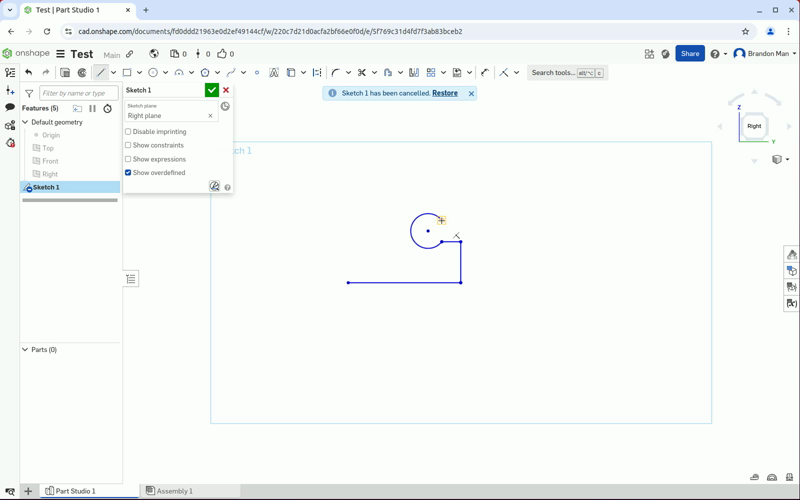
key_down(shift)
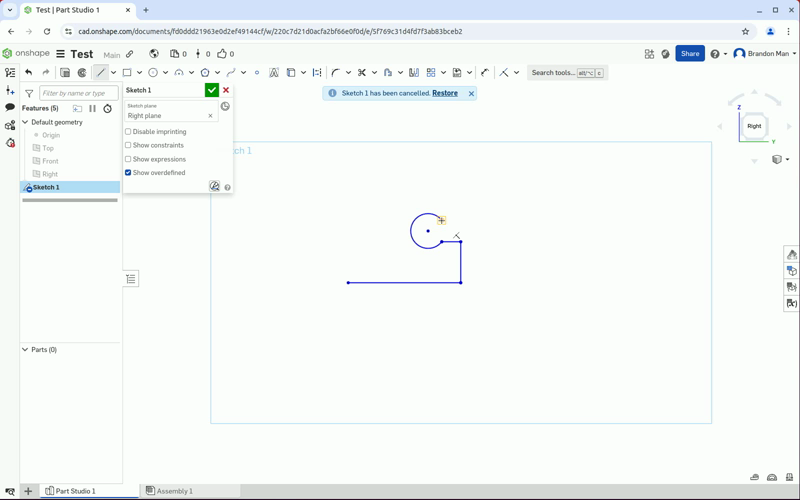
mouse_move(471, 220)
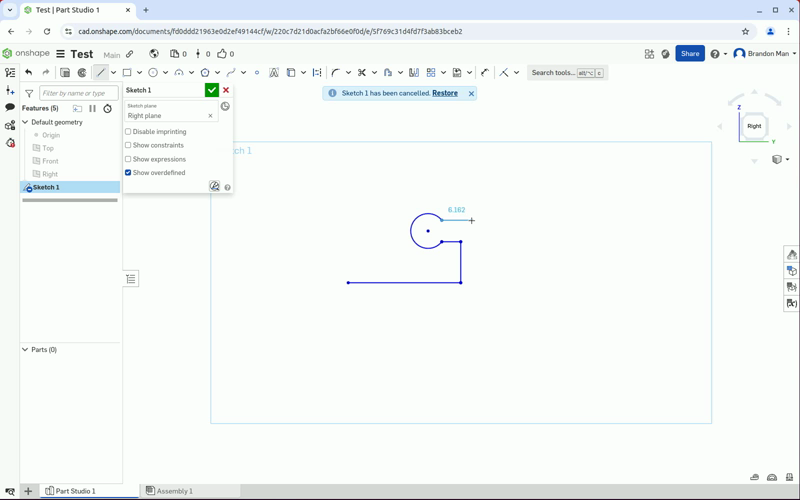
mouse_move(460, 220)
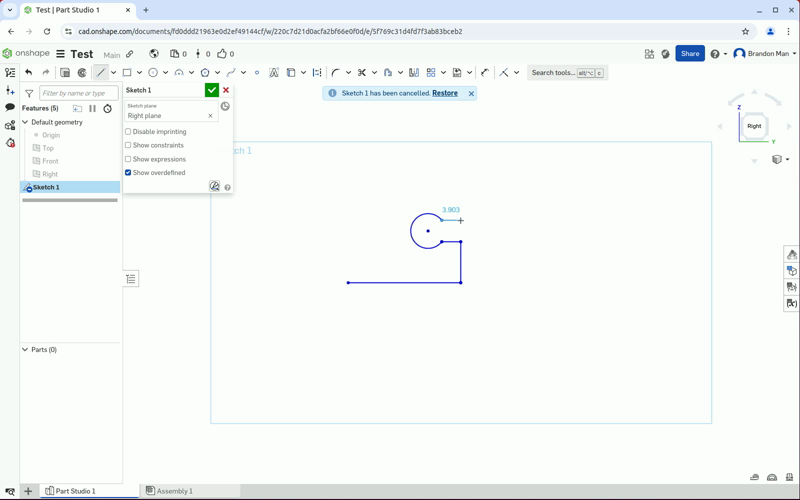
click(460, 220)
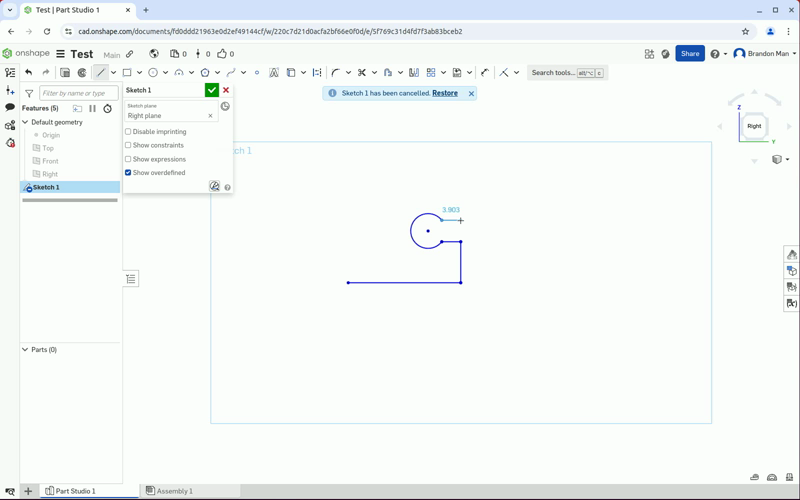
key_up(shift)
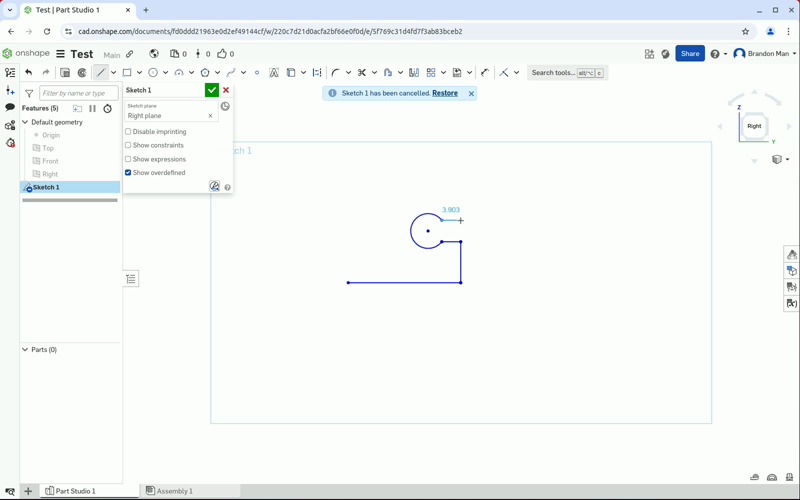
key_down(shift)
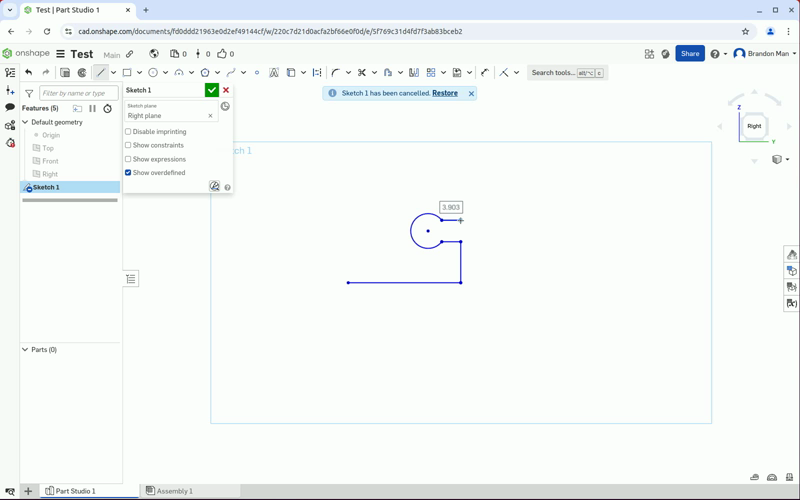
mouse_move(490, 220)
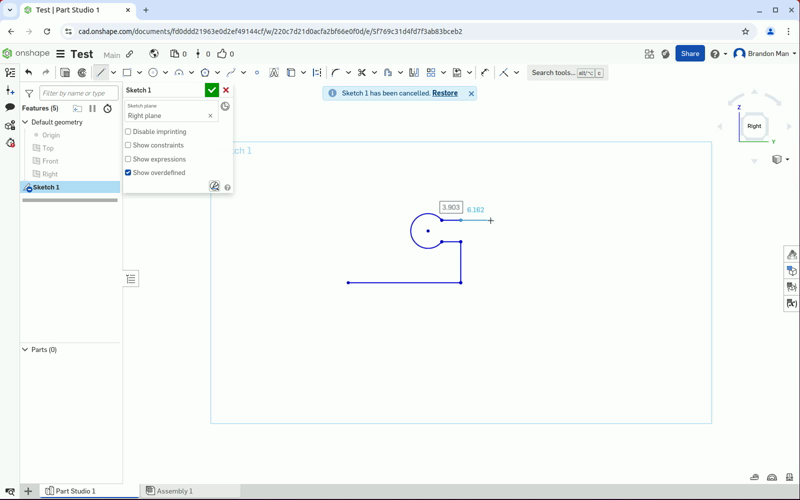
mouse_move(460, 175)
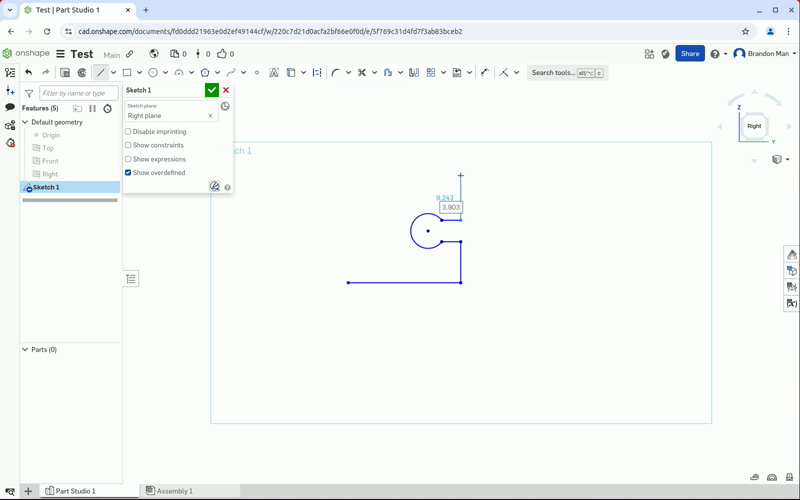
click(460, 175)
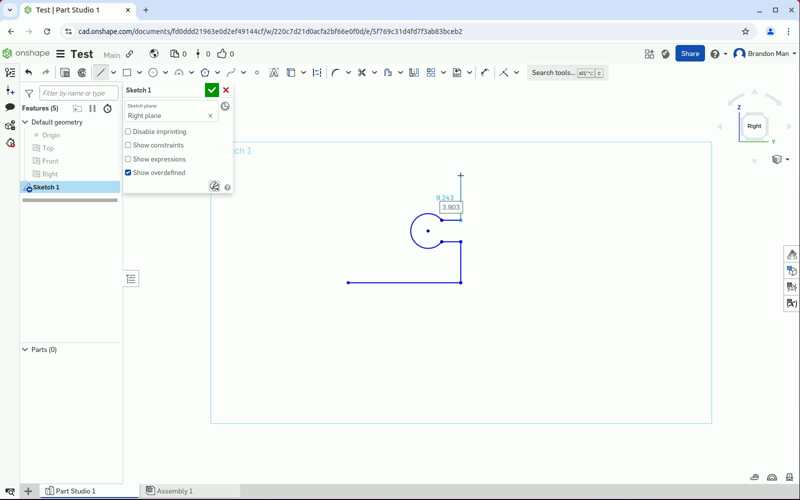
key_up(shift)
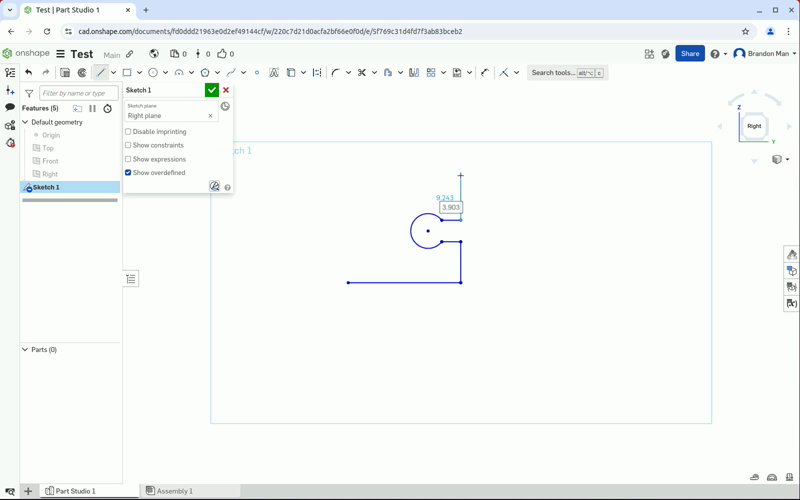
key_down(shift)
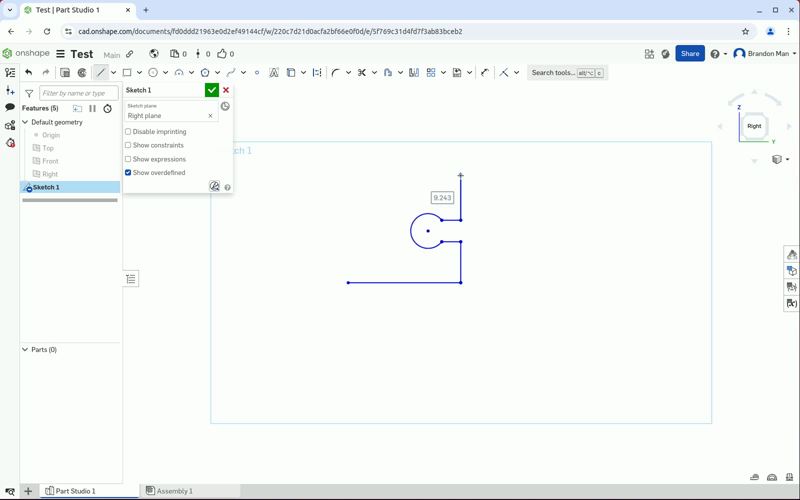
mouse_move(348, 175)
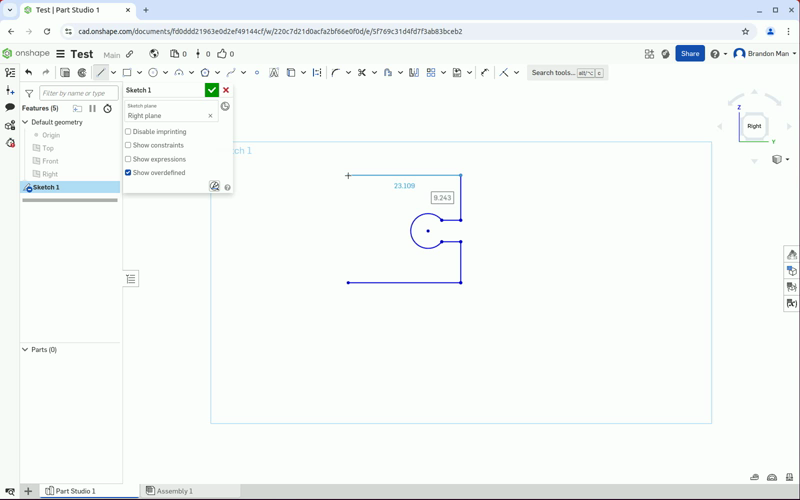
click(348, 175)
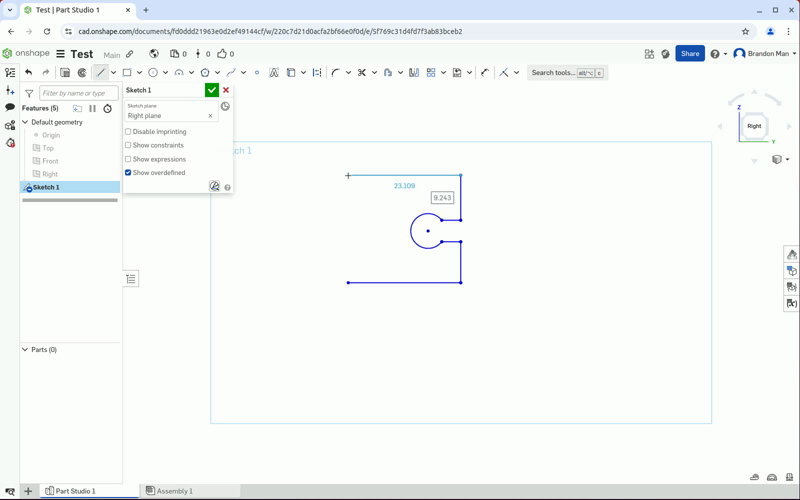
key_up(shift)
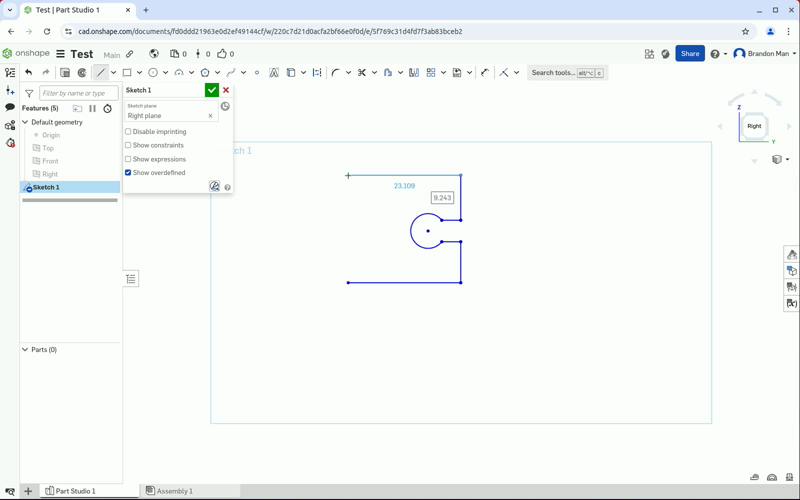
key_down(shift)
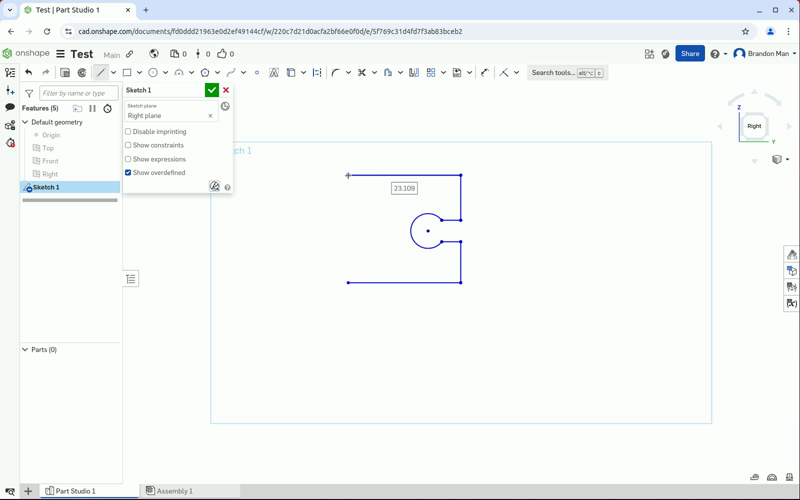
mouse_move(348, 282)
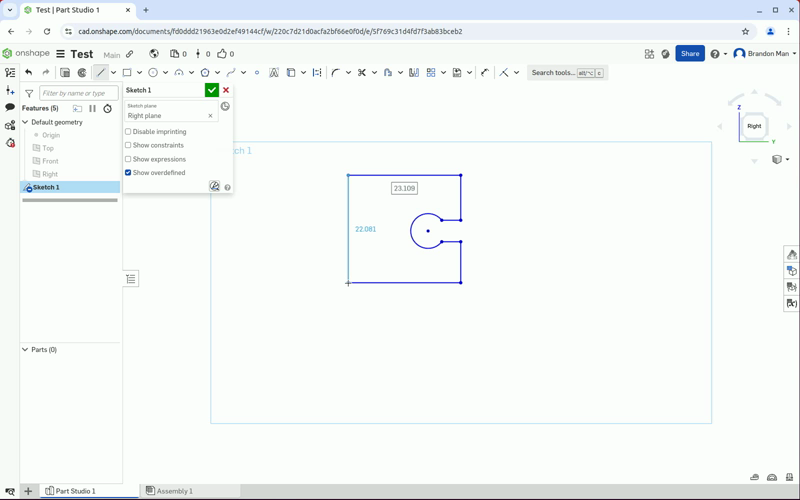
key_up(shift)
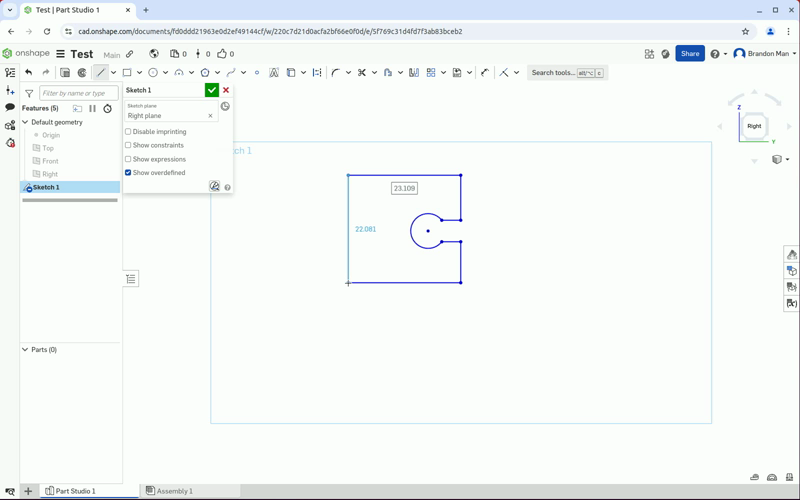
click(348, 282)
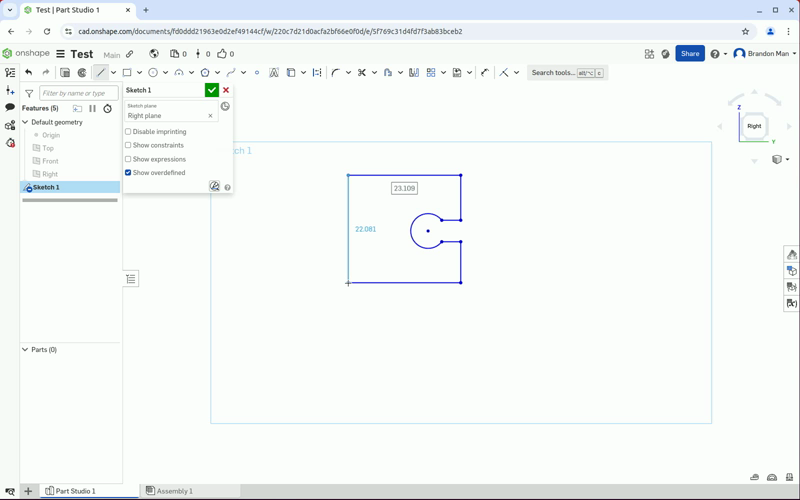
key(esc)
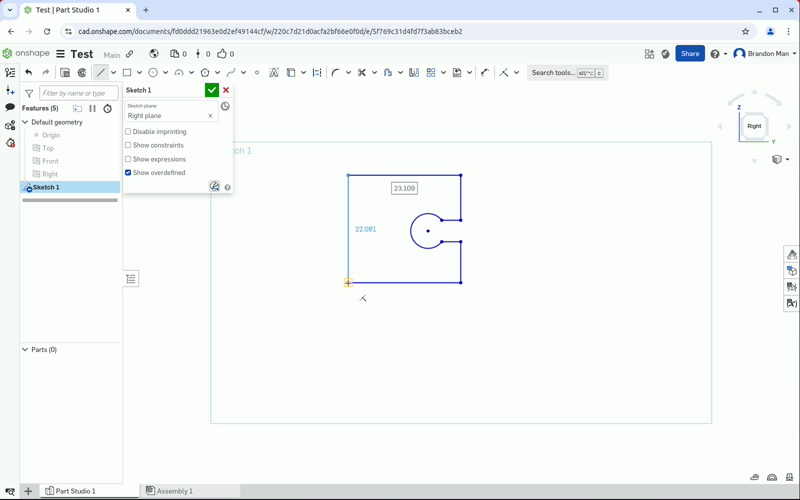
mouse_move(416, 196)
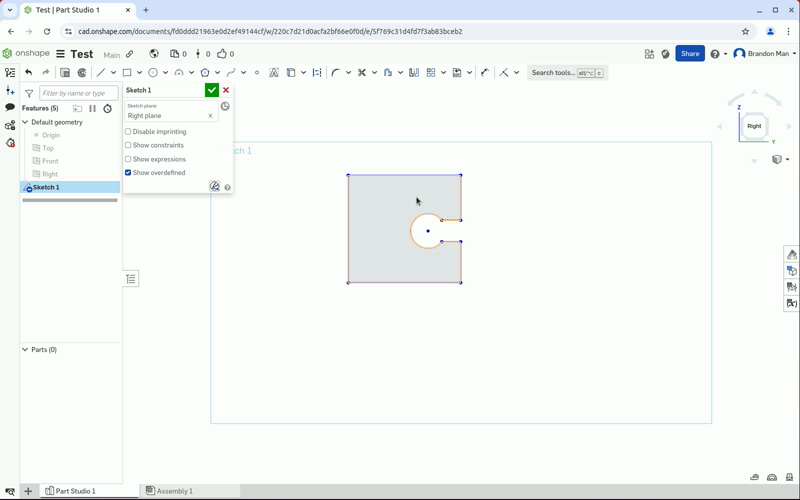
click(416, 196)
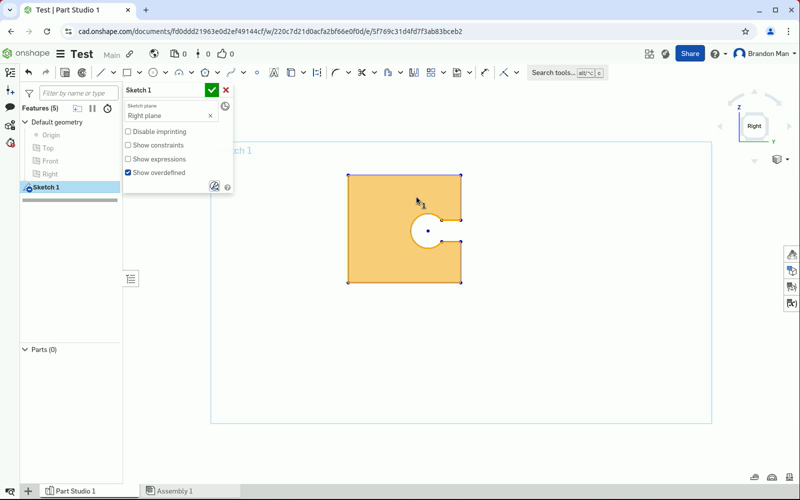
mouse_move(73, 352)
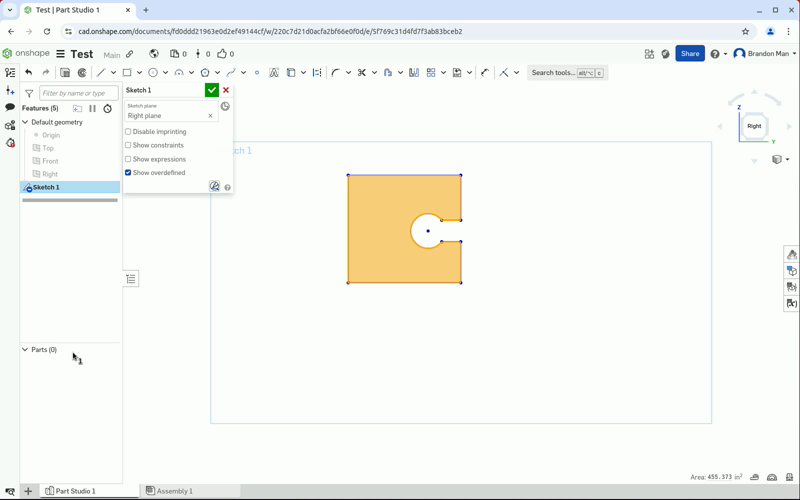
key(shift+y)
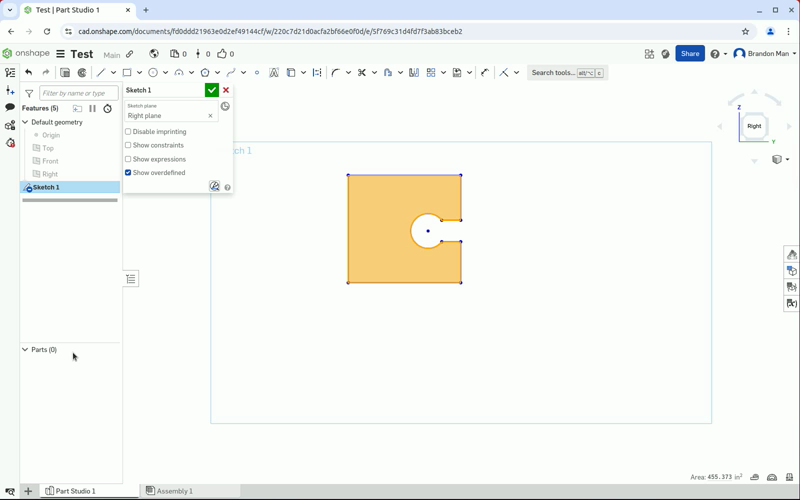
key(shift+e)
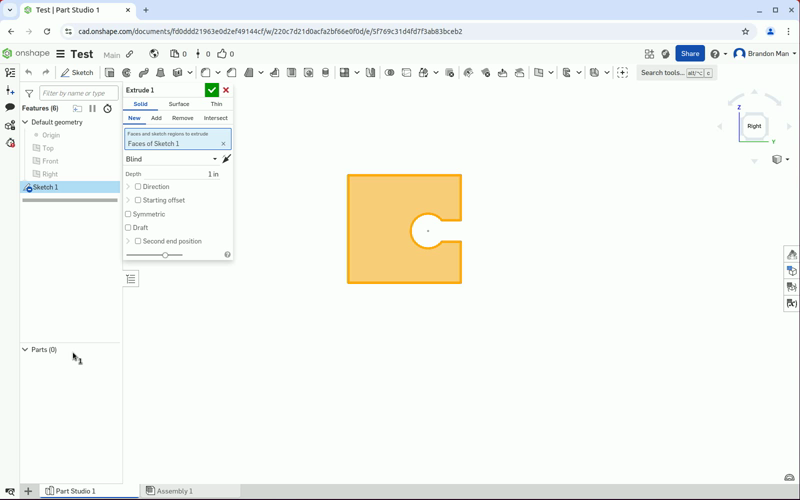
mouse_move(143, 106)
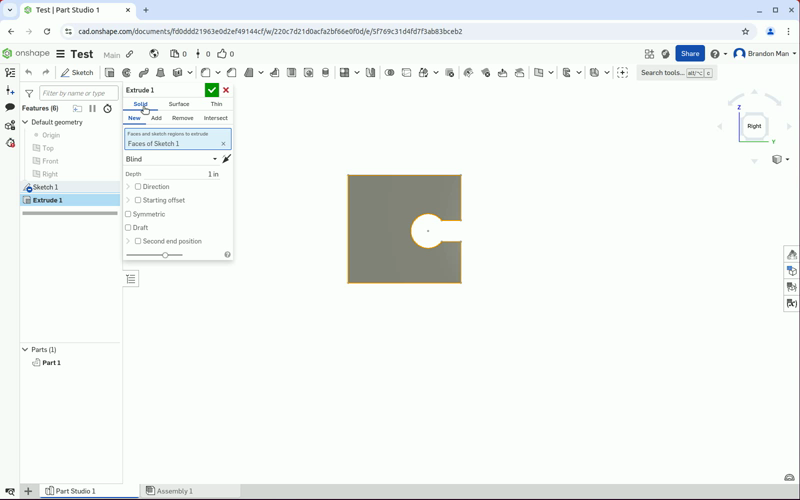
click(143, 106)
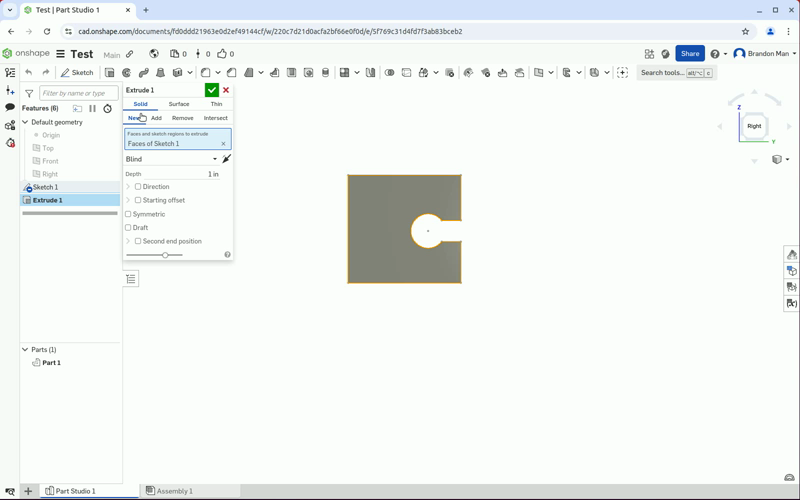
mouse_move(137, 120)
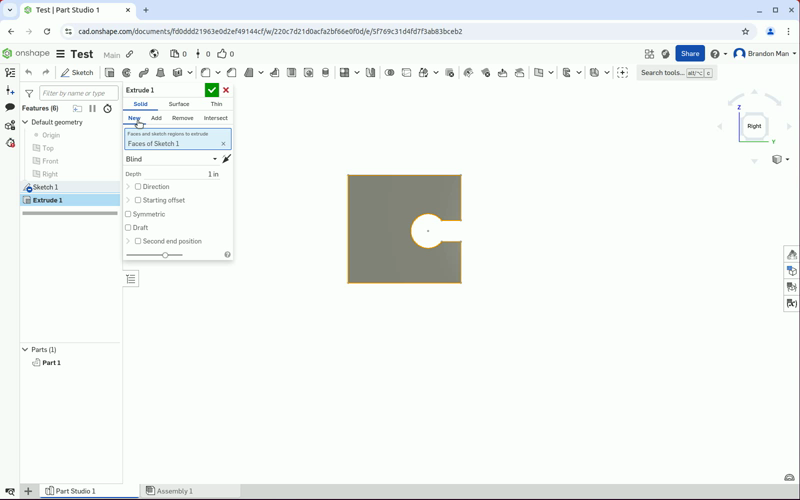
click(137, 120)
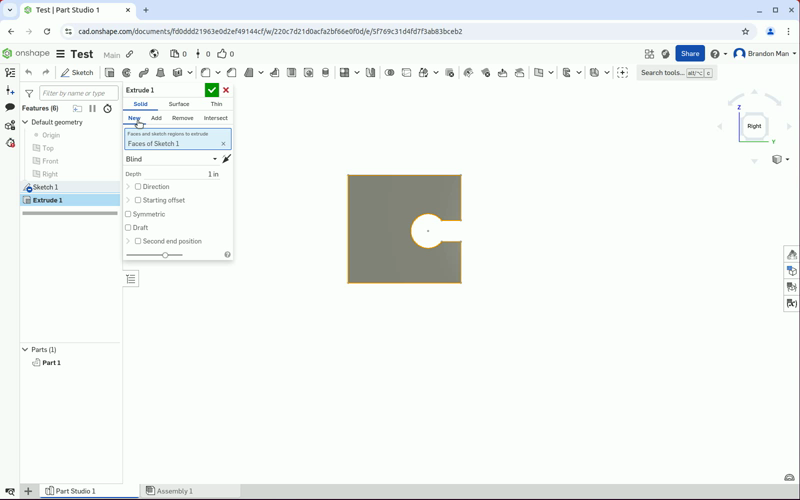
key(tab, 4)
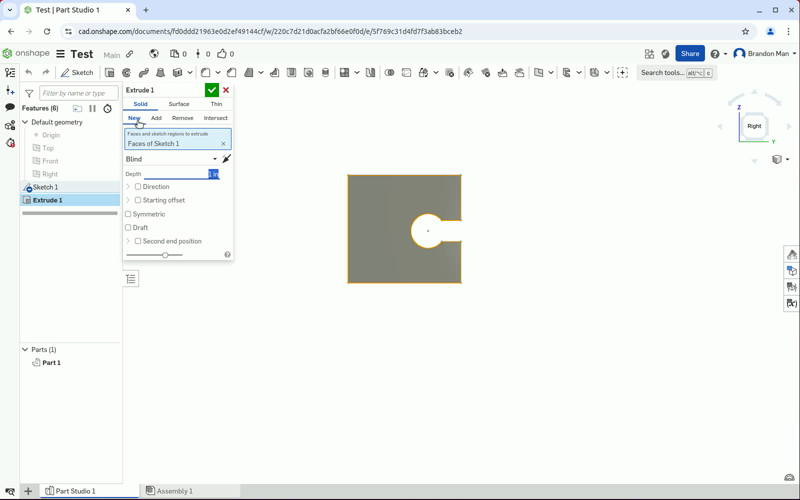
text(13.48)
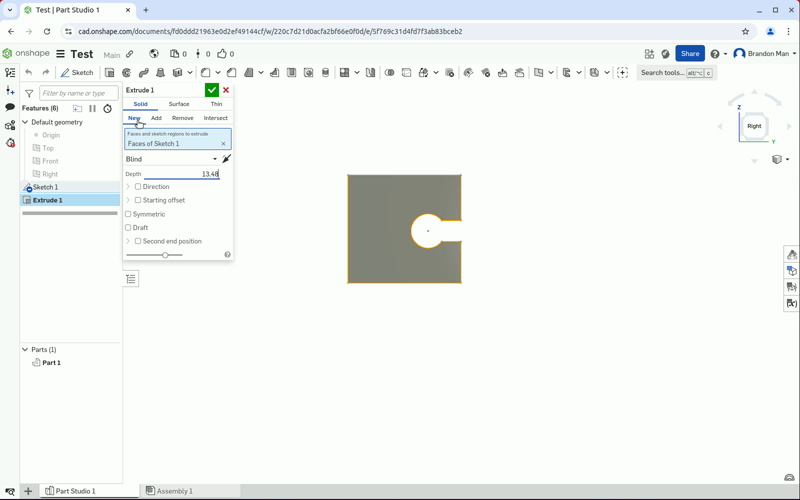
key(tab, 3)
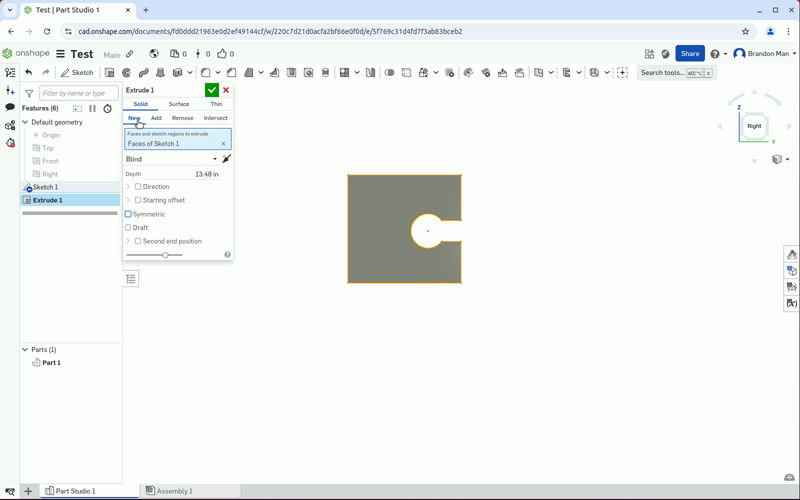
key(space)
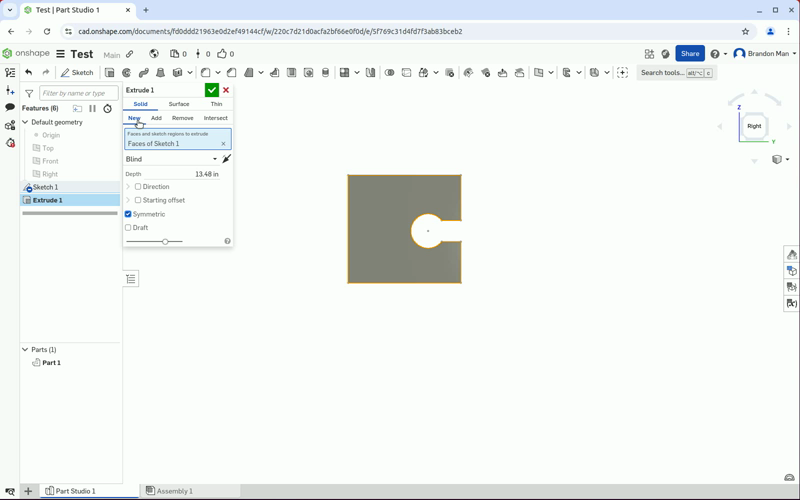
key(enter)
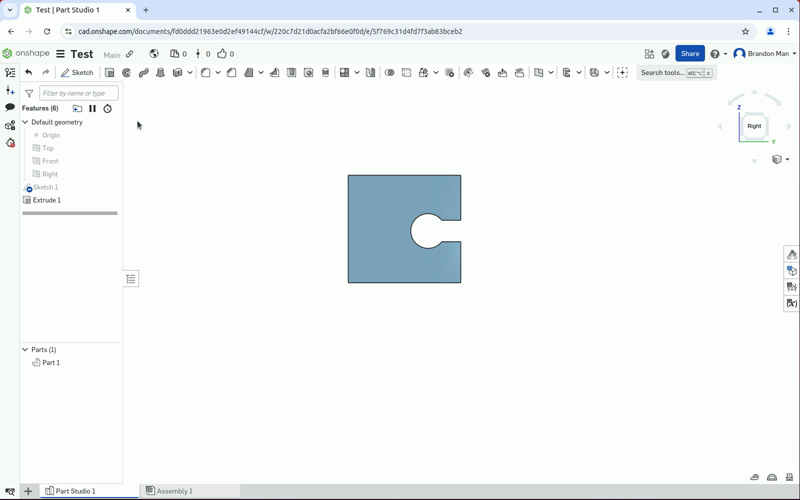
key(shift+h)
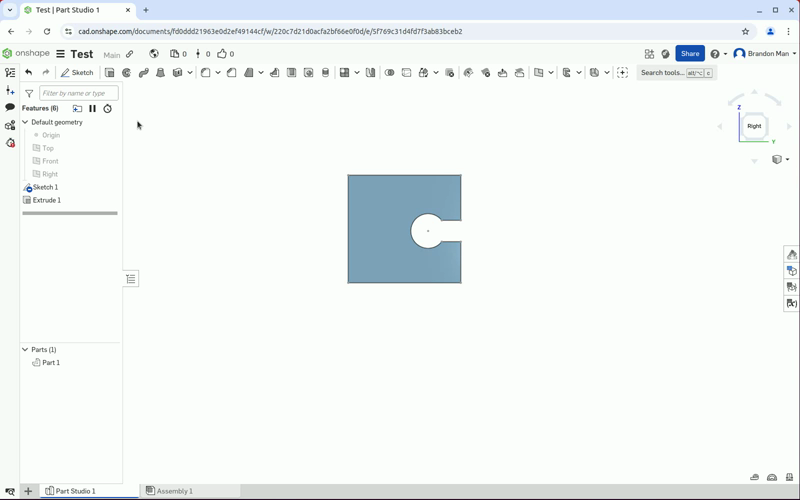
key(shift+h)
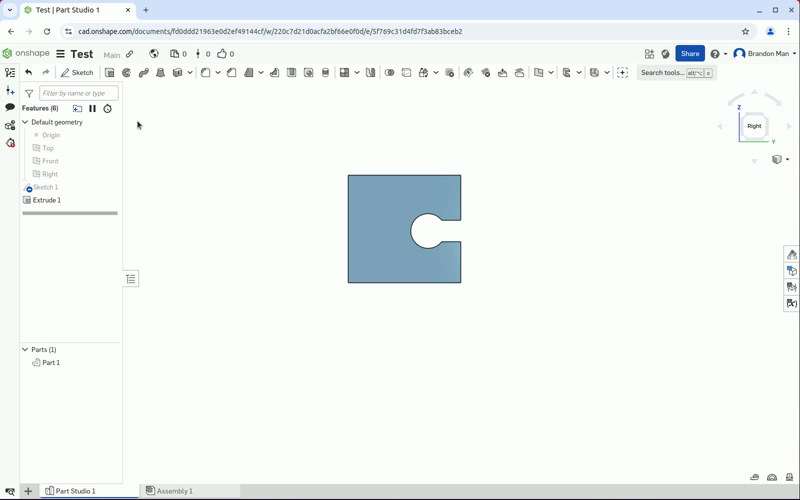
mouse_move(73, 189)
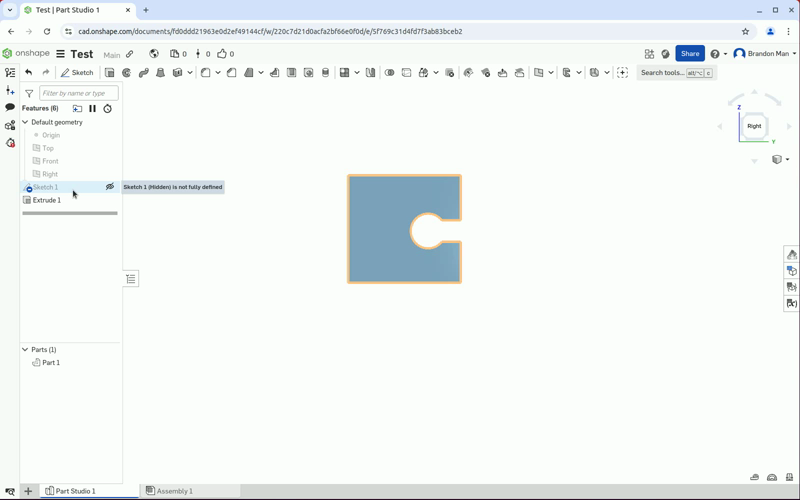
click(73, 189)
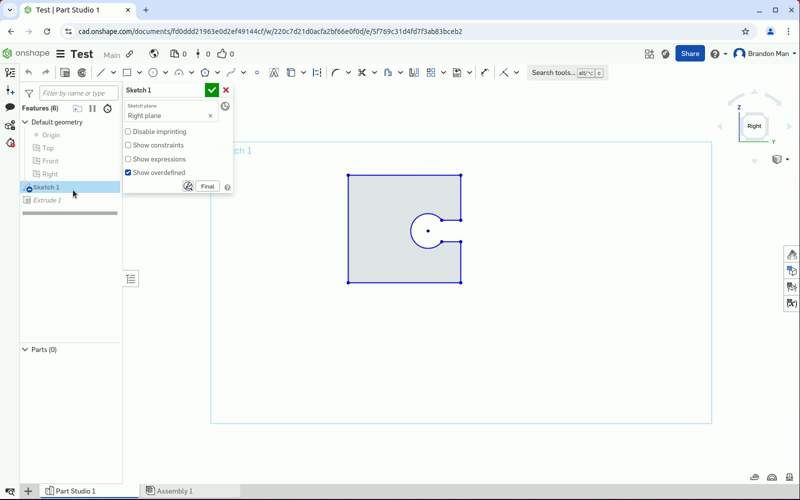
mouse_move(229, 92)
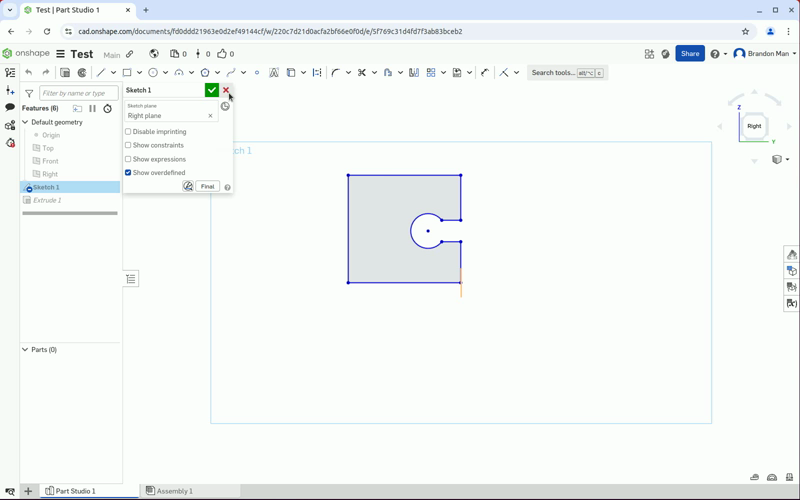
click(229, 92)
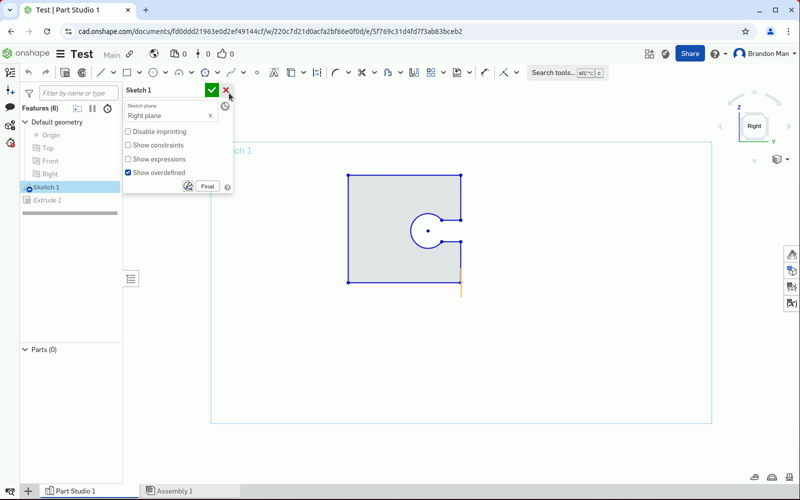
key(shift+s)
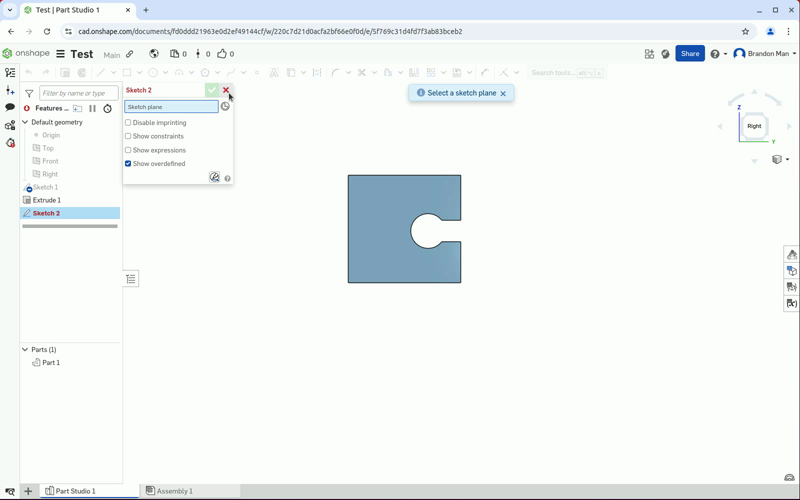
mouse_move(73, 176)
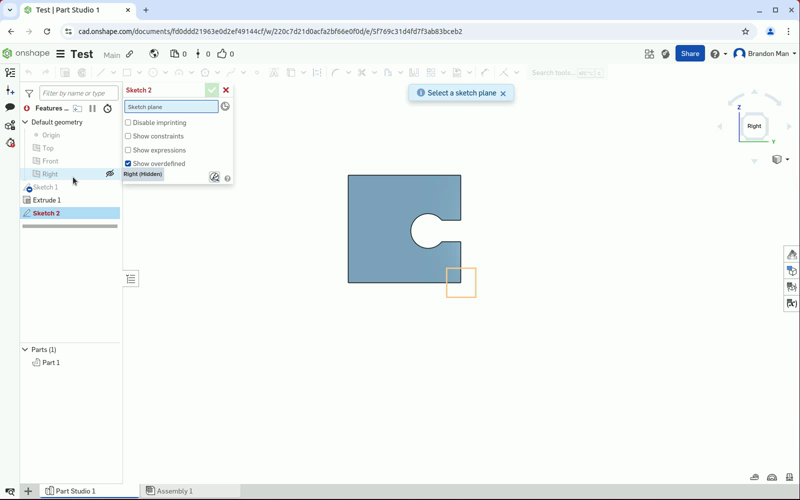
click(73, 176)
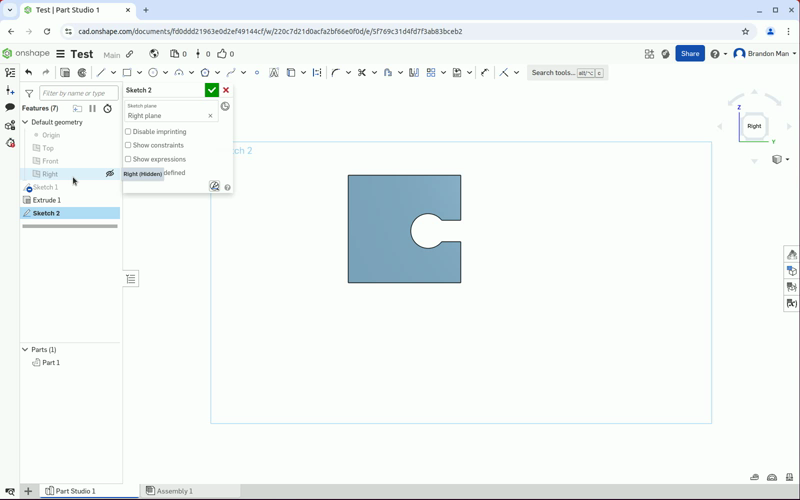
mouse_move(73, 352)
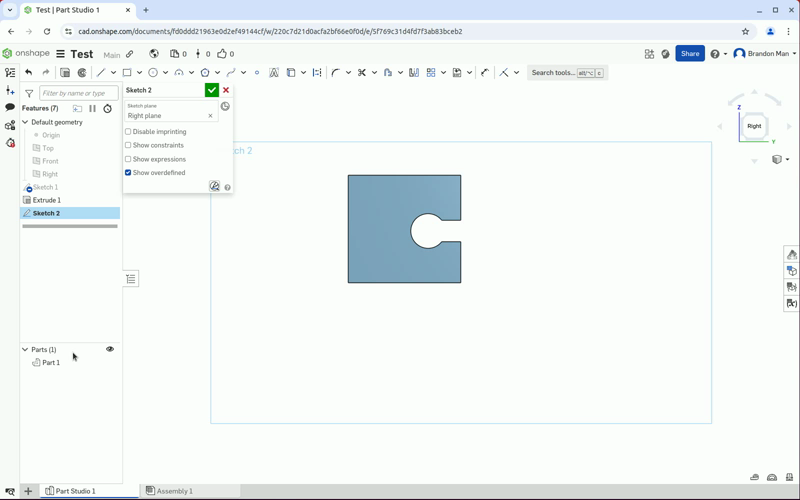
key(y)
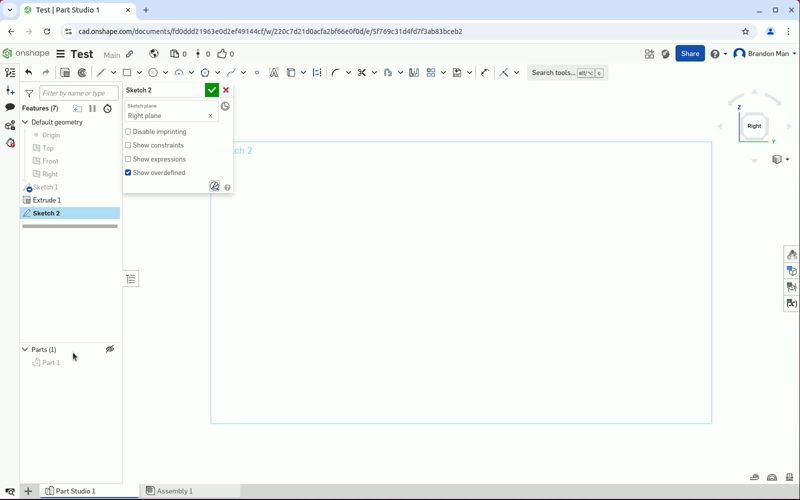
key(l)
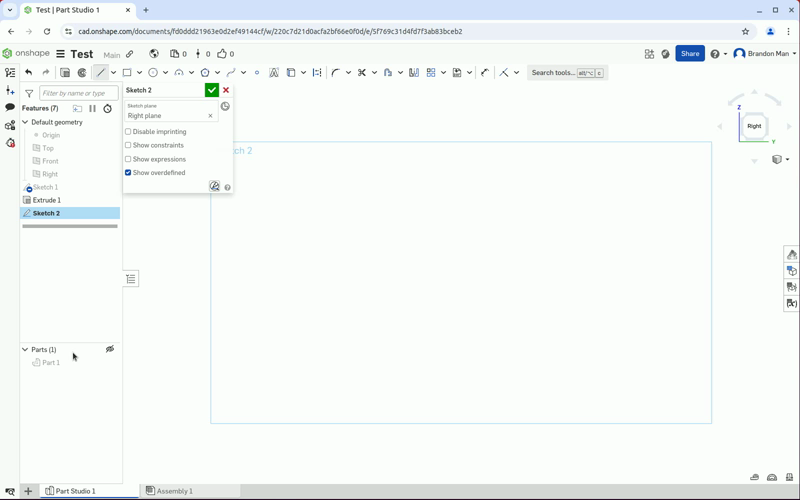
key_down(shift)
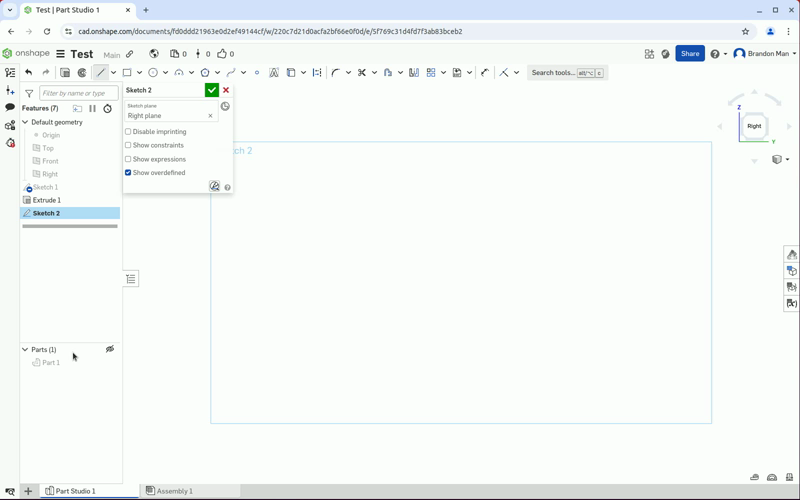
mouse_move(441, 241)
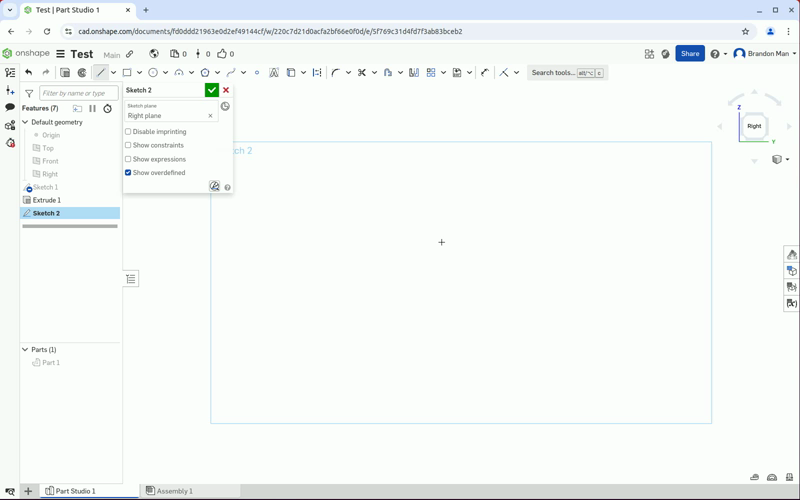
click(441, 241)
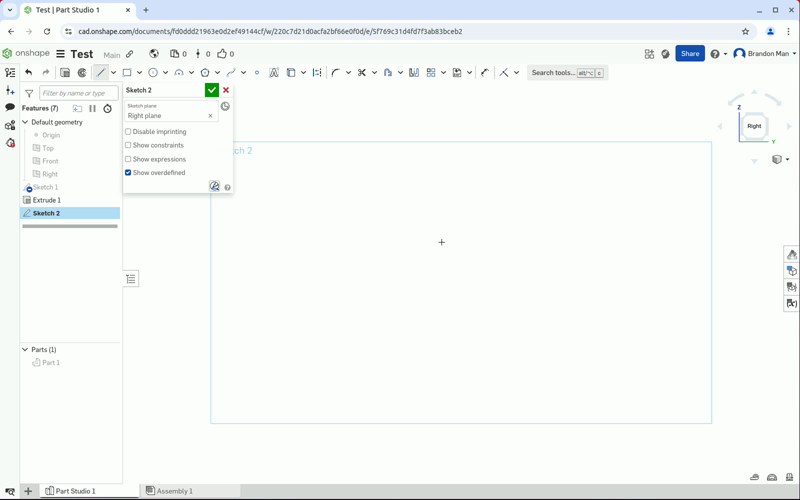
key_up(shift)
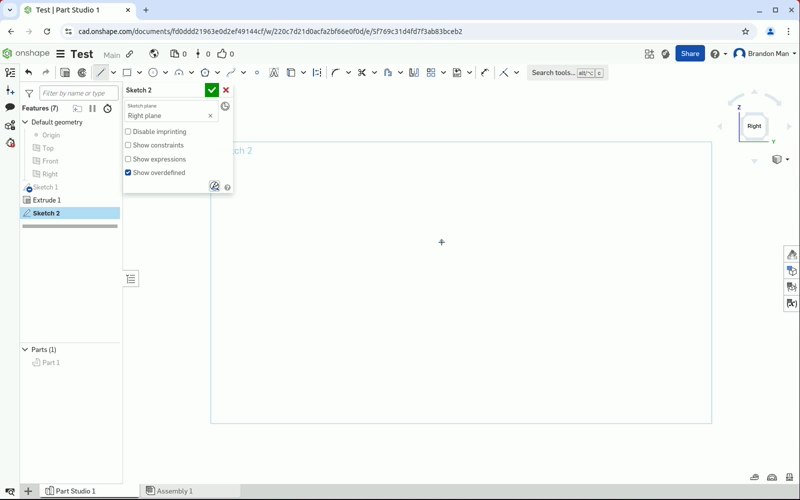
key_down(shift)
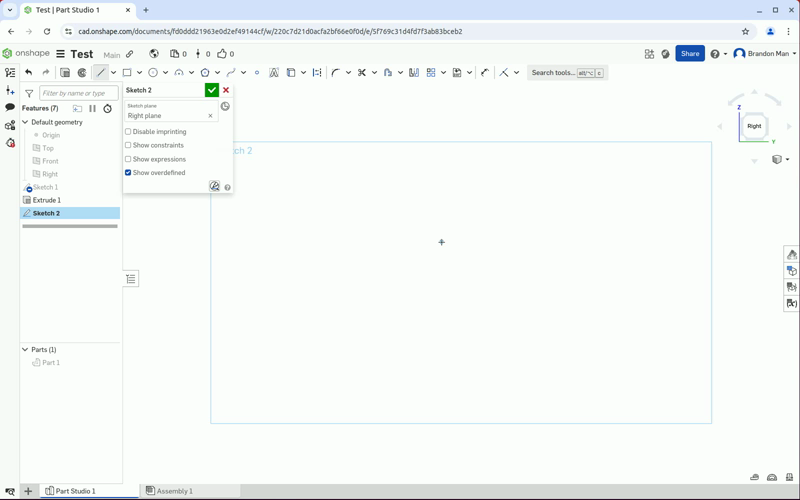
mouse_move(471, 241)
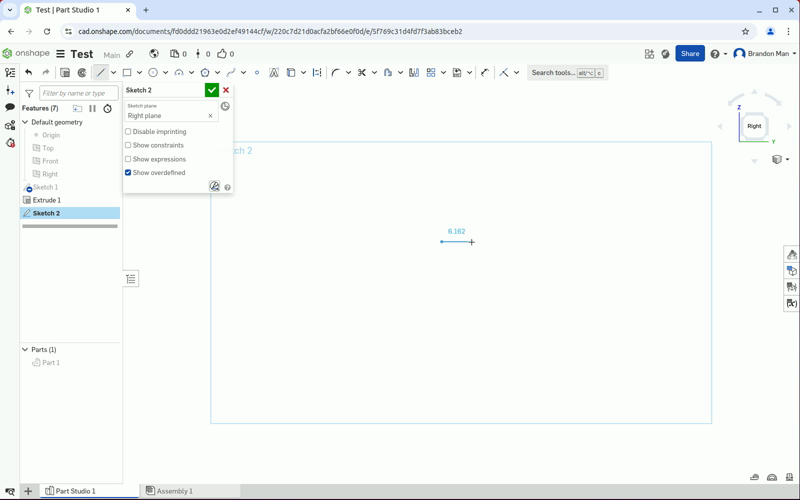
mouse_move(461, 241)
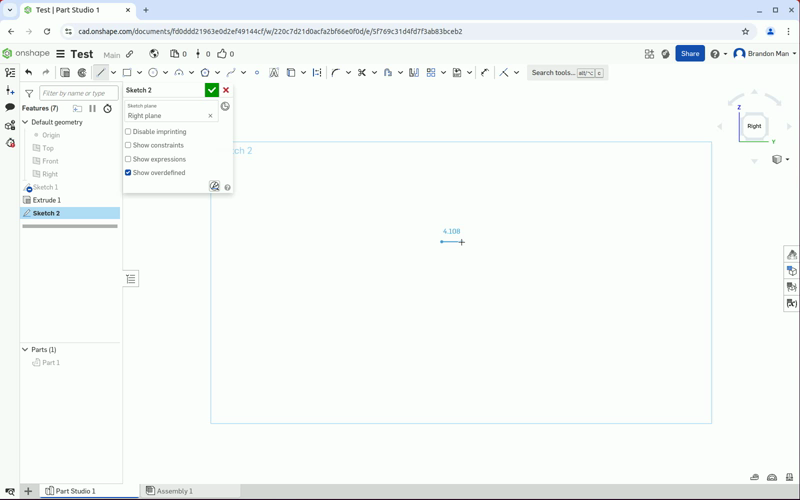
click(461, 241)
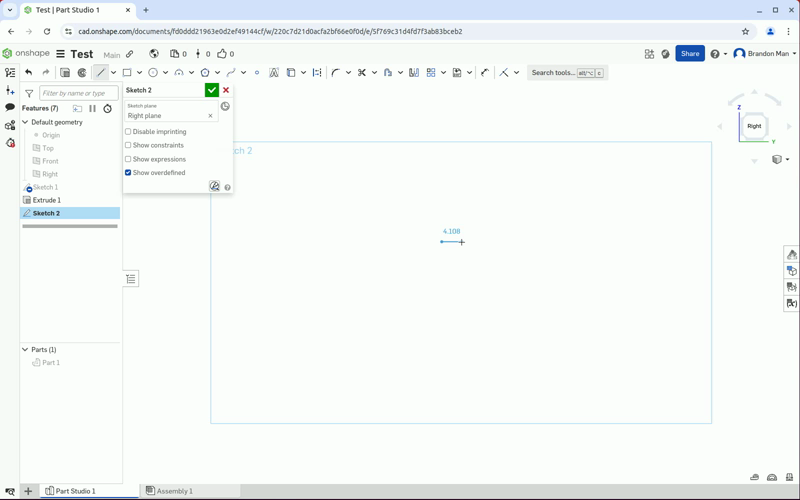
key_up(shift)
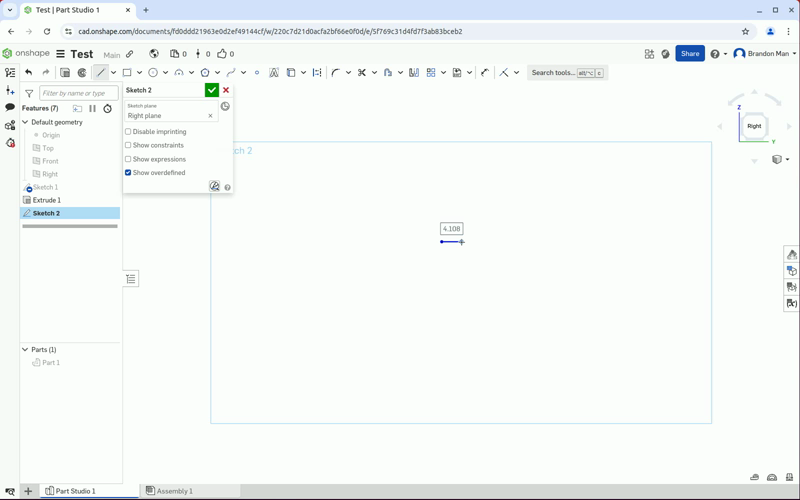
key_down(shift)
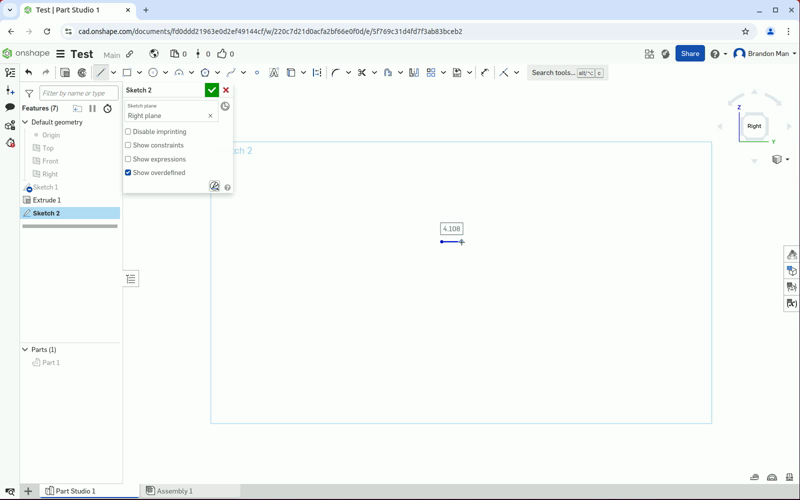
mouse_move(492, 241)
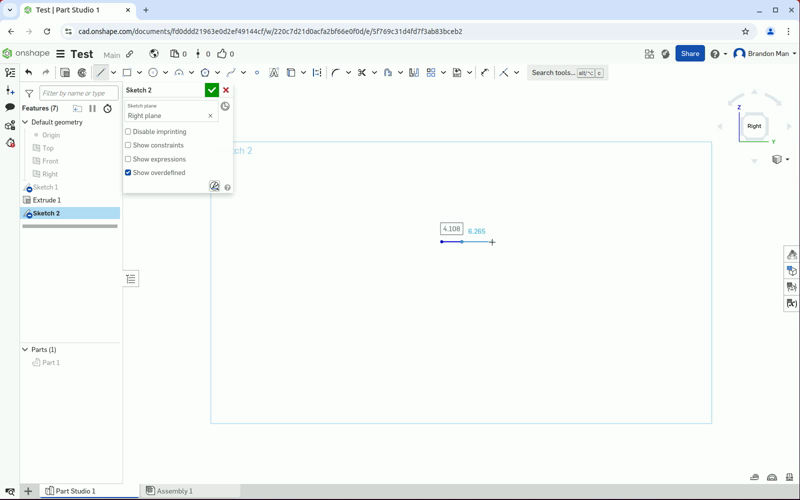
mouse_move(461, 219)
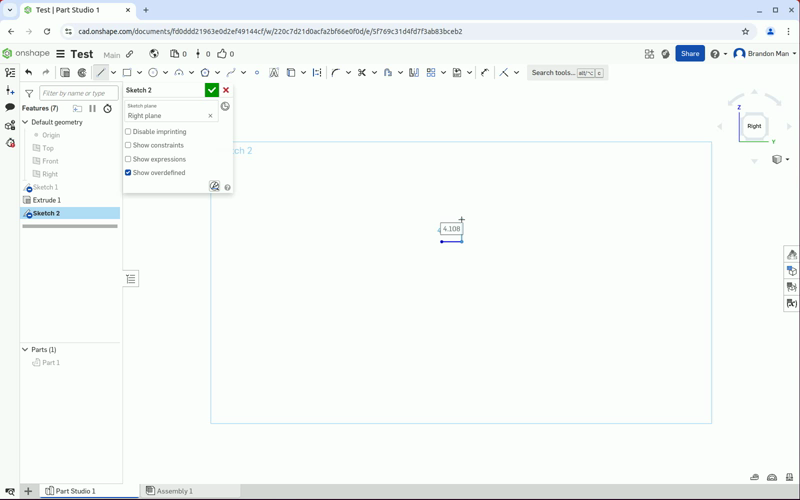
click(461, 219)
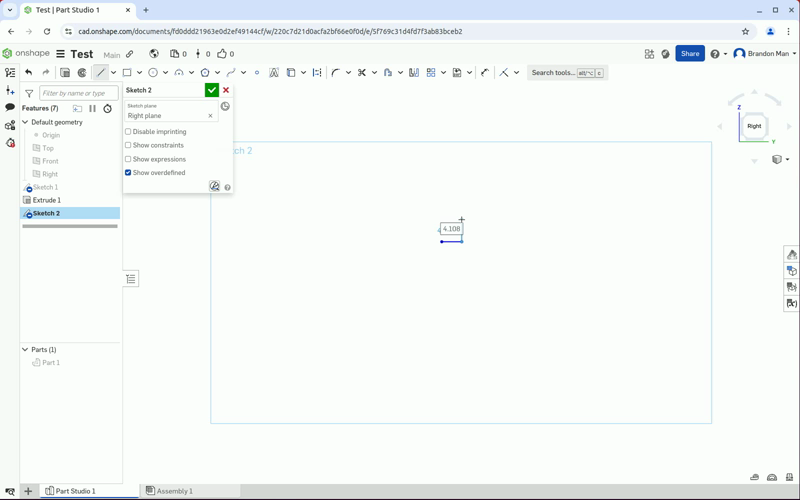
key_up(shift)
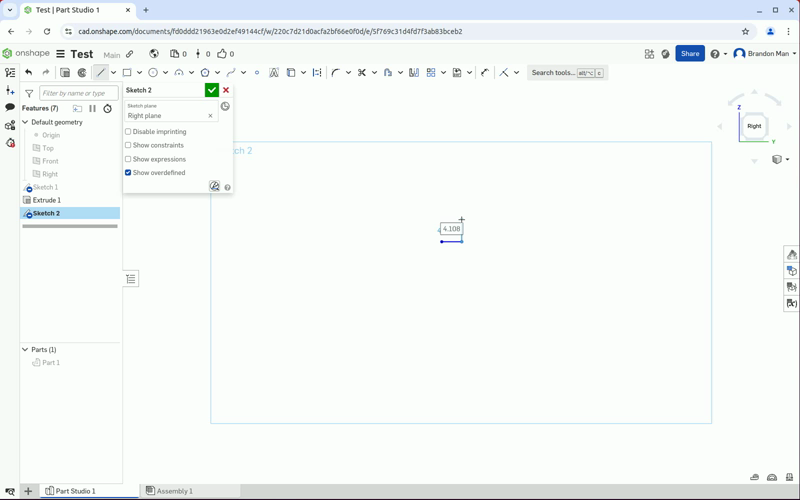
key_down(shift)
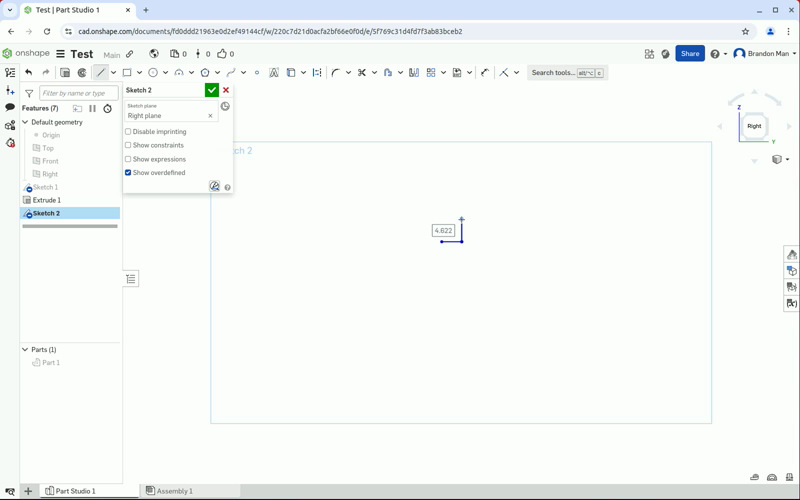
mouse_move(492, 219)
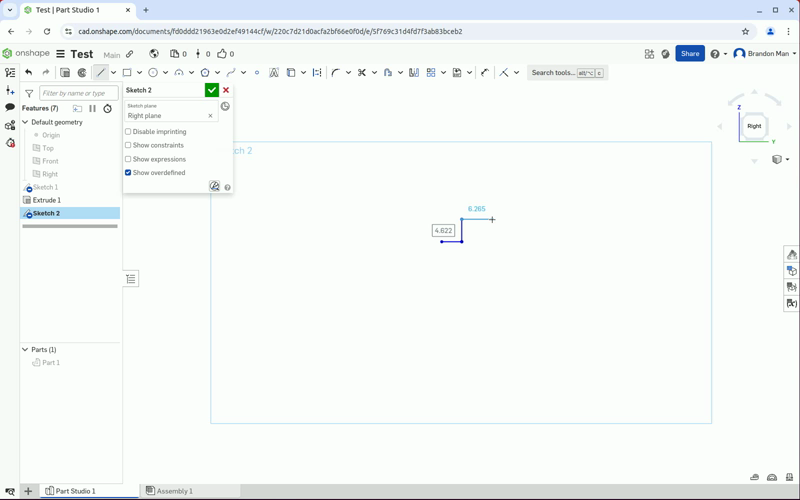
mouse_move(441, 219)
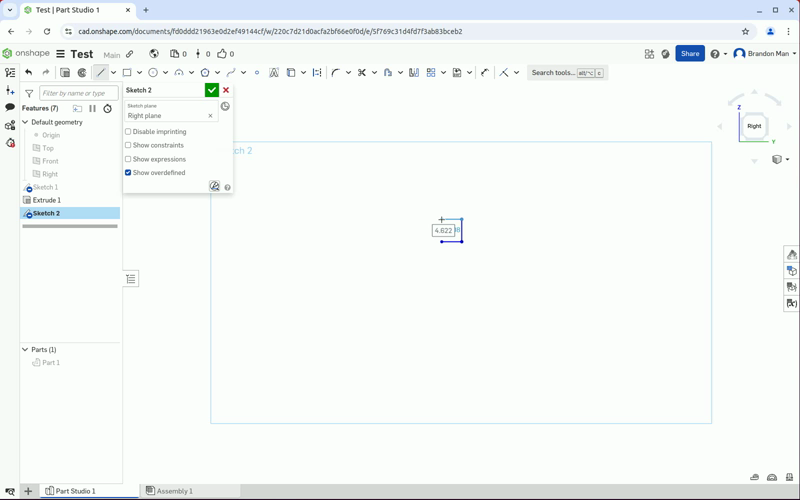
click(441, 219)
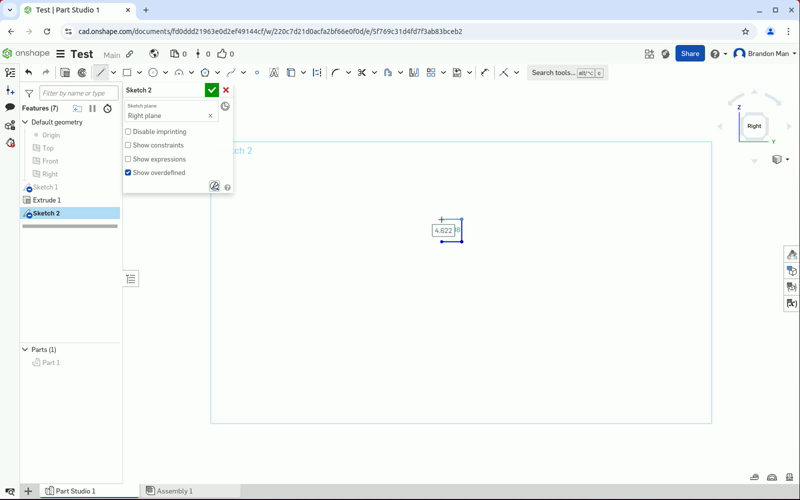
key_up(shift)
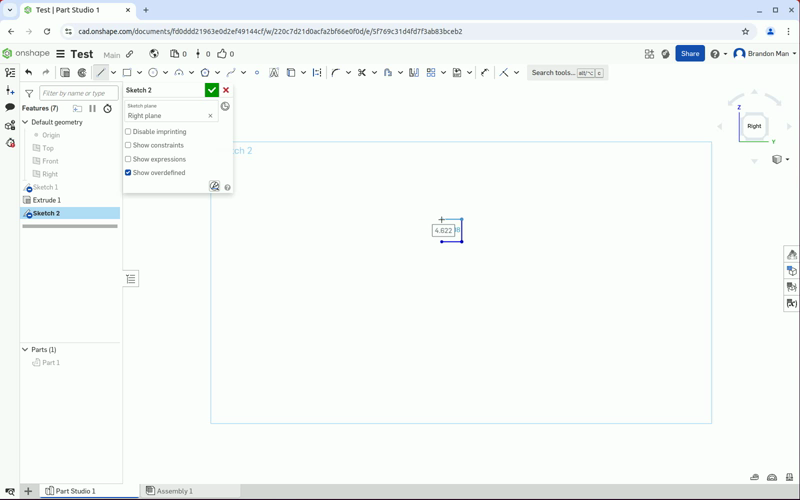
key(esc)
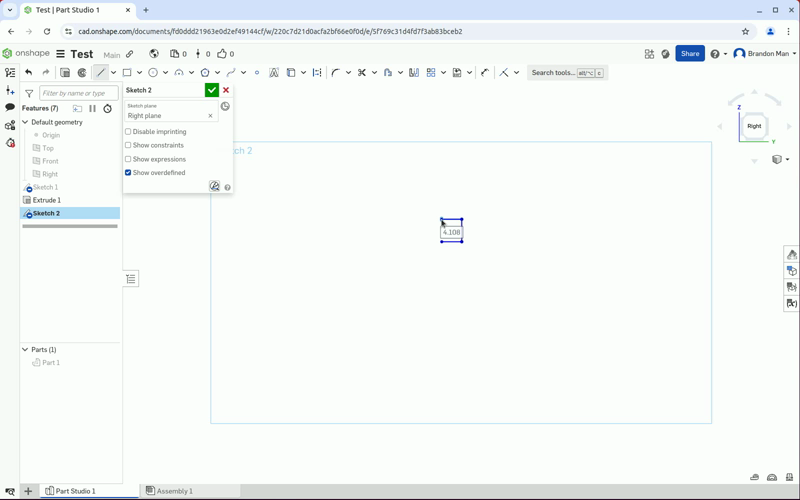
key(a)
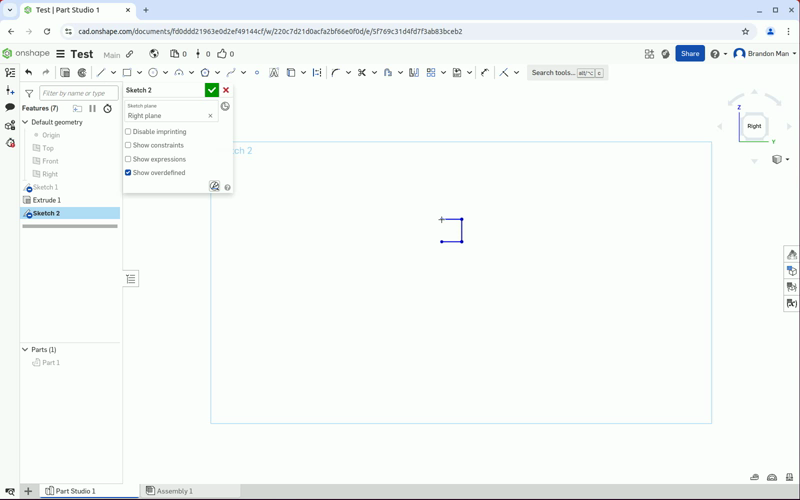
mouse_move(441, 219)
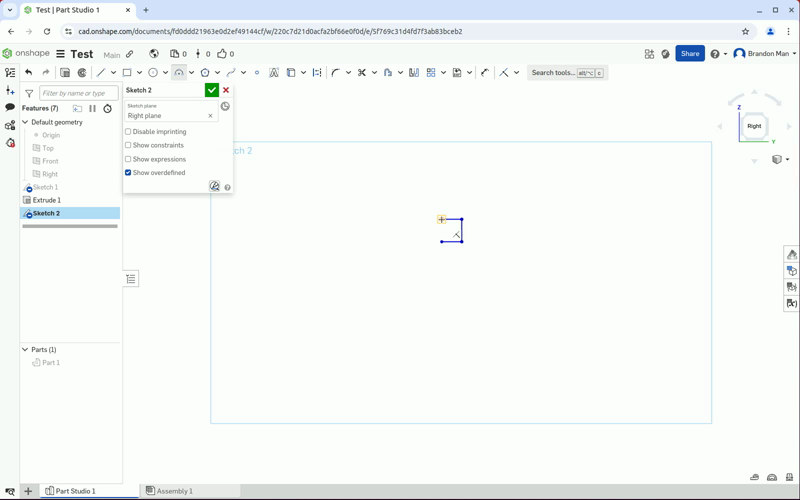
click(441, 219)
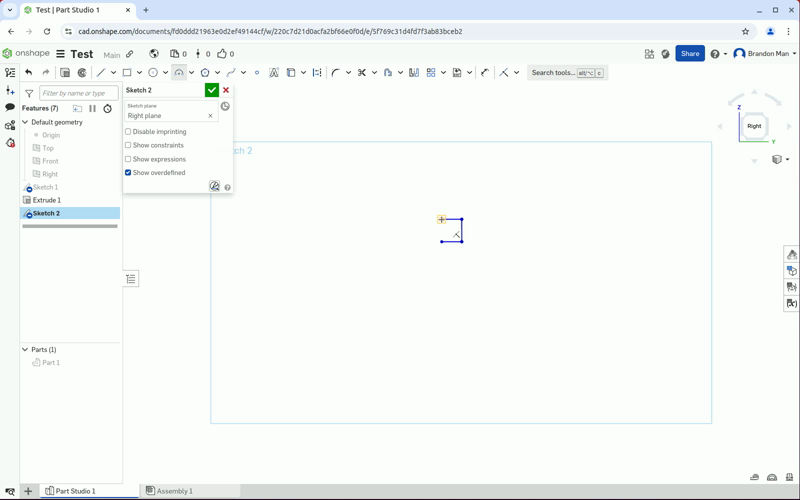
mouse_move(441, 241)
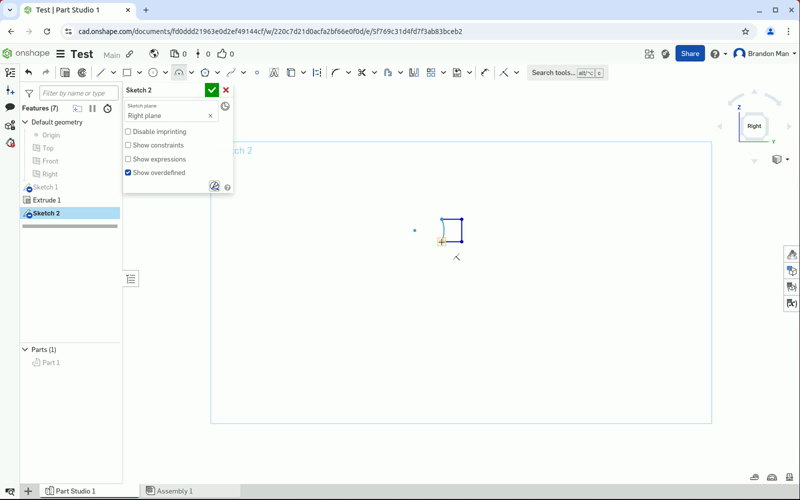
click(441, 241)
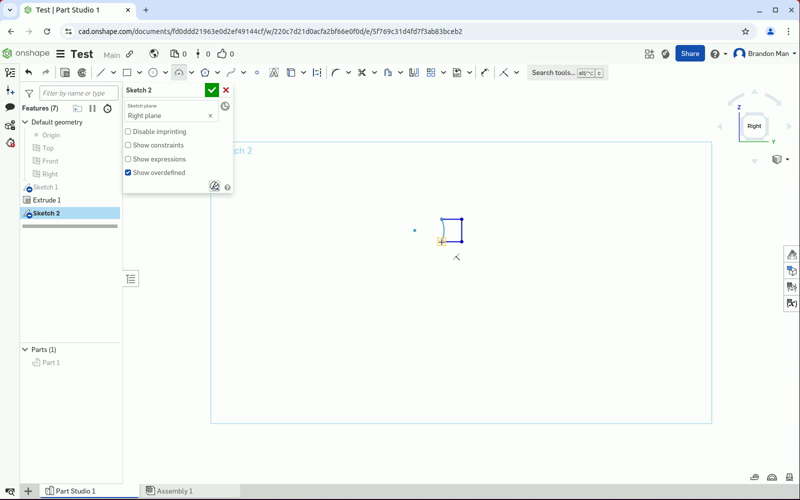
key_down(shift)
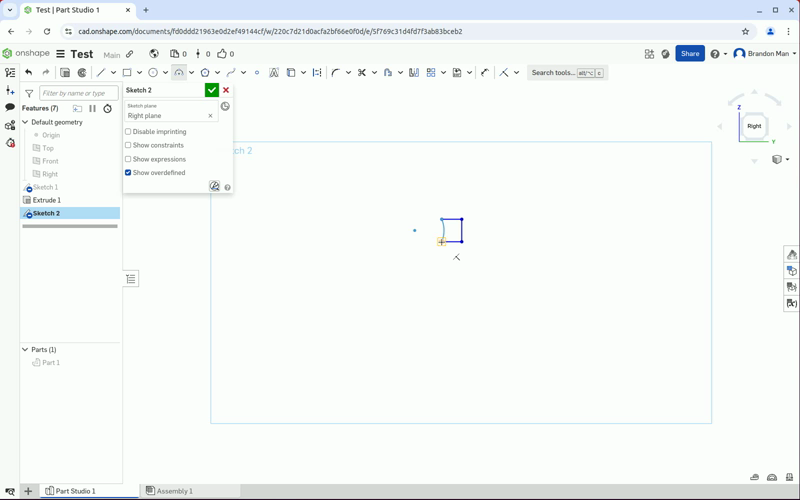
mouse_move(409, 230)
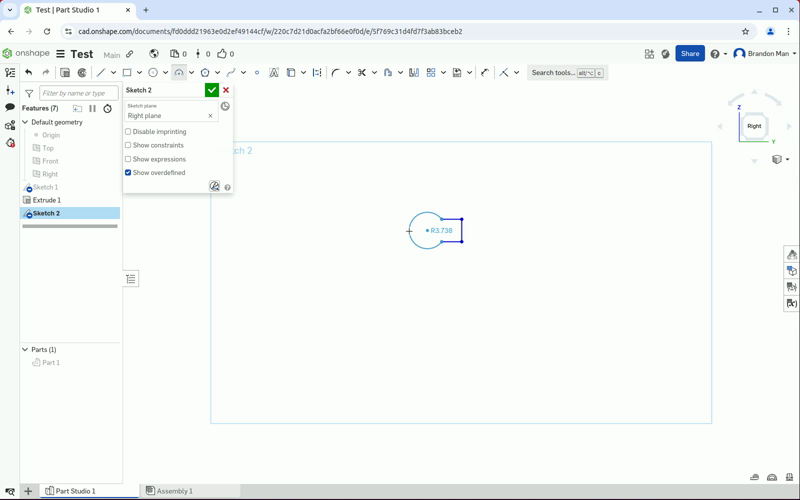
click(409, 230)
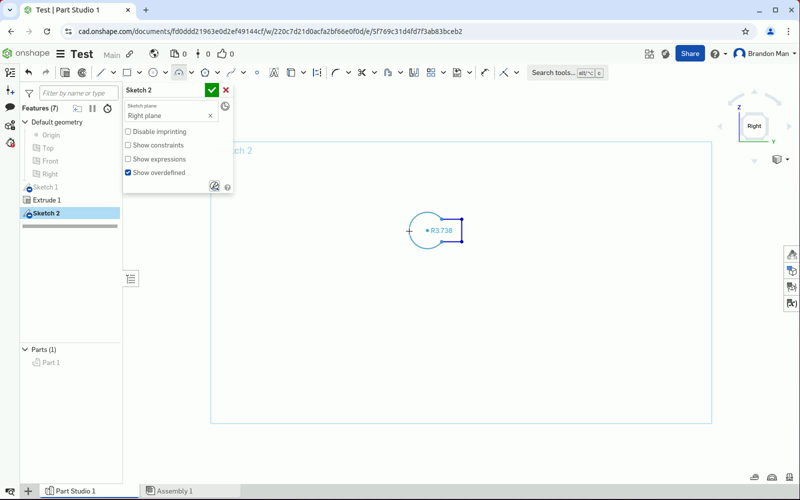
key_up(shift)
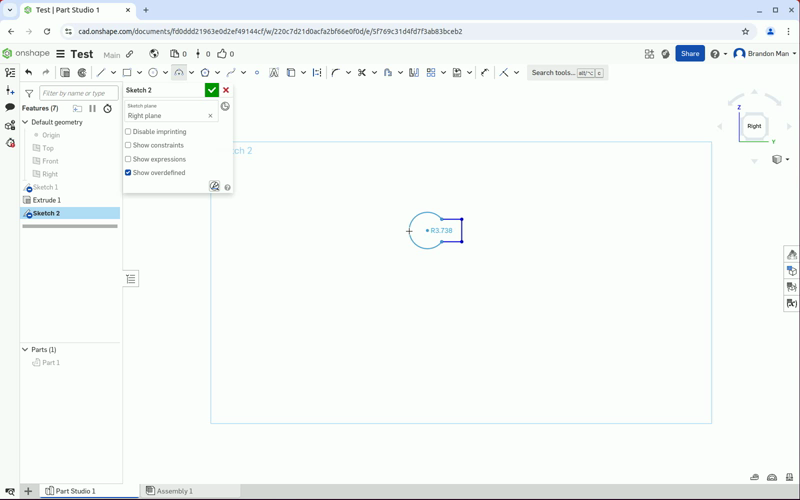
key(esc)
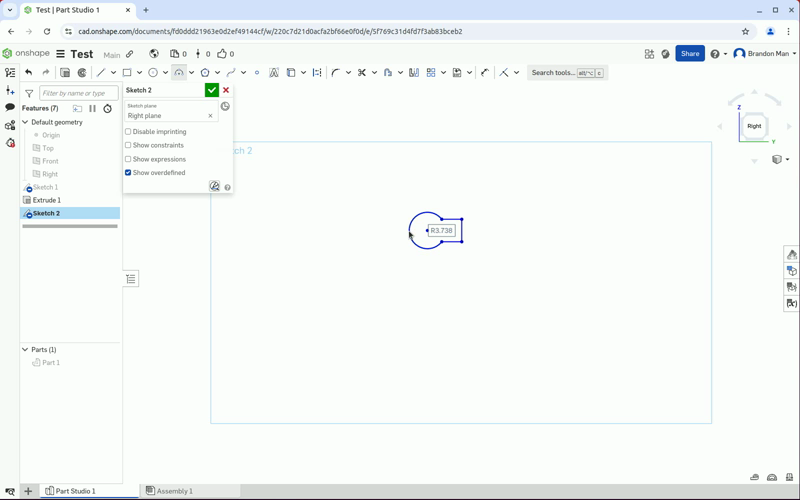
mouse_move(437, 221)
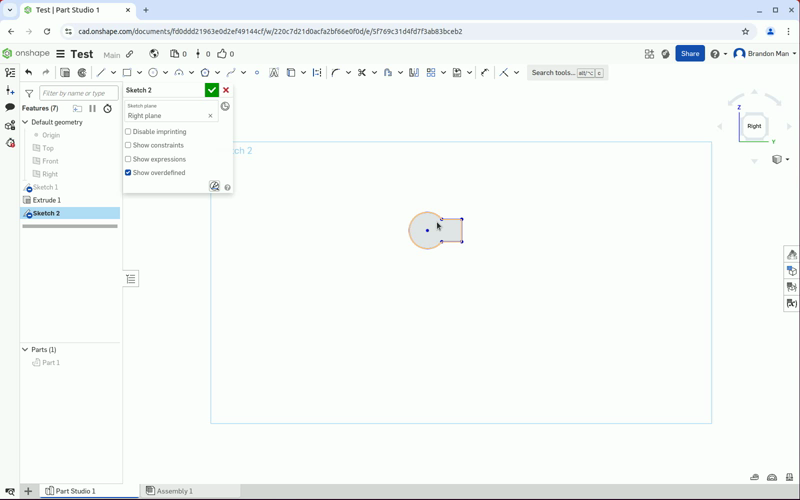
scroll(6)
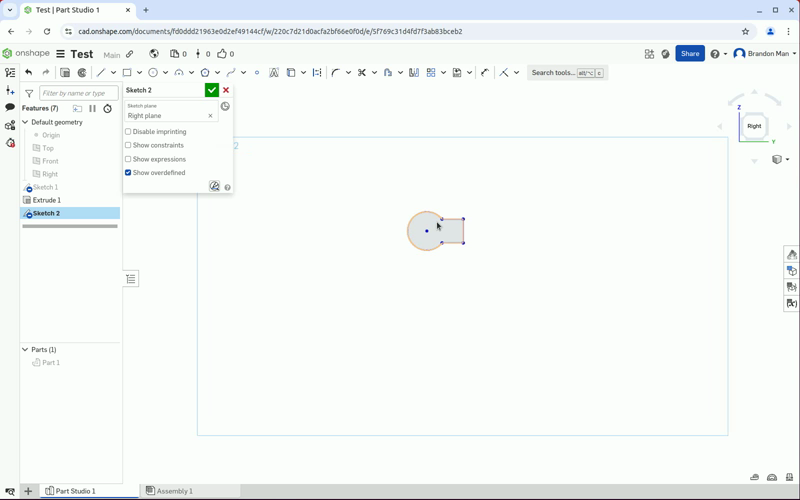
scroll(6)
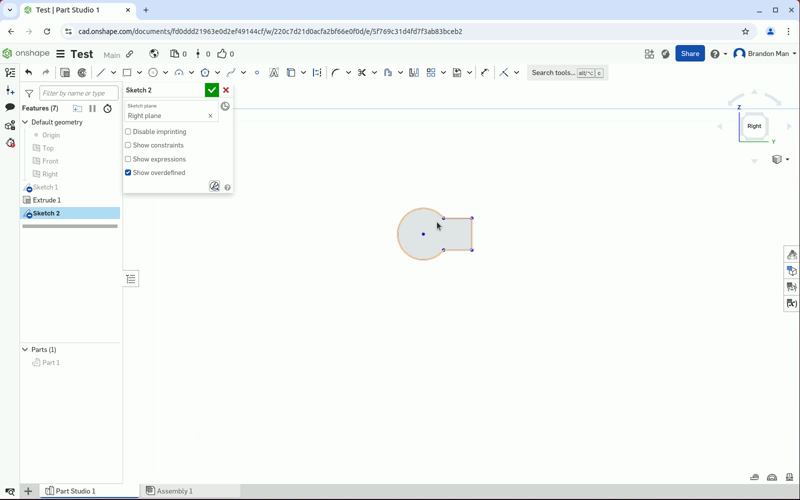
scroll(6)
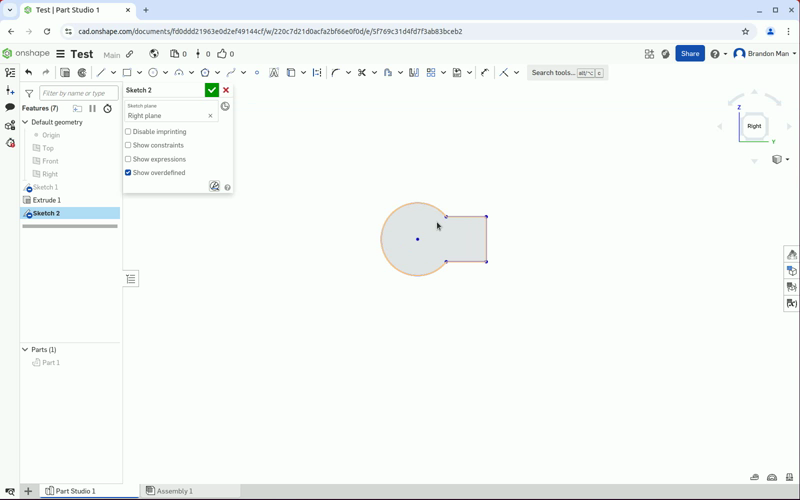
scroll(6)
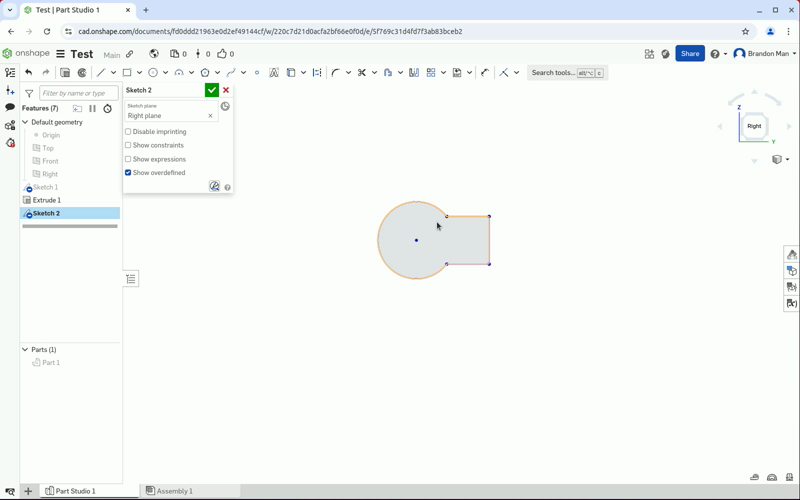
scroll(6)
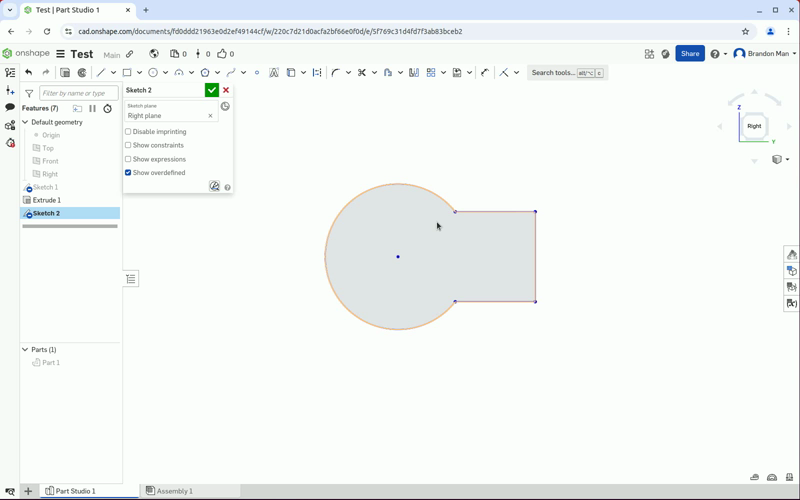
scroll(6)
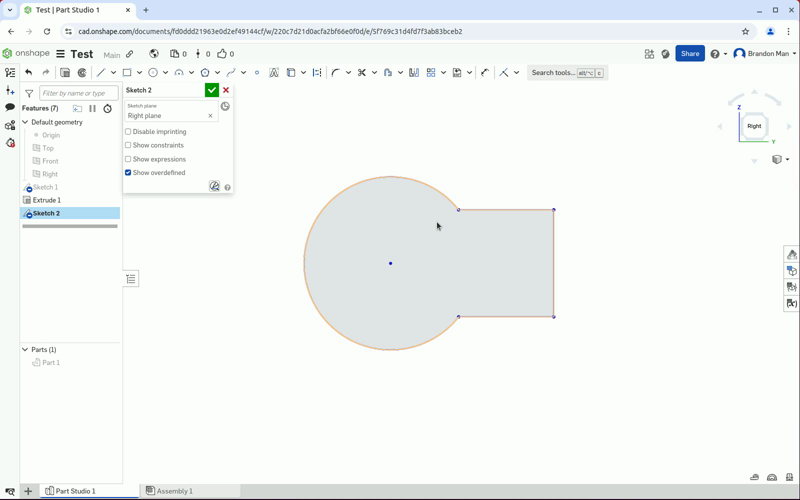
scroll(6)
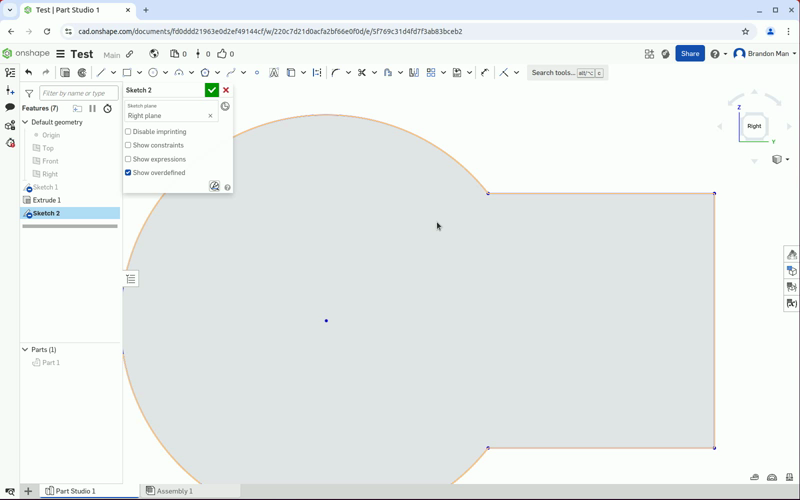
click(437, 221)
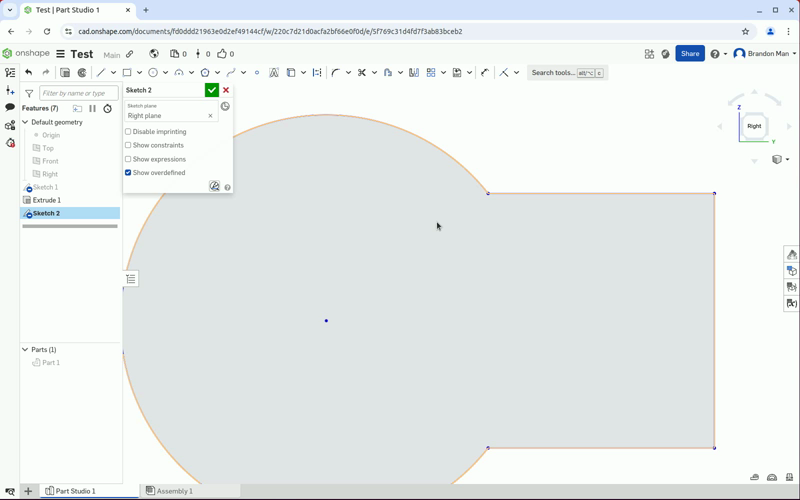
scroll(-6)
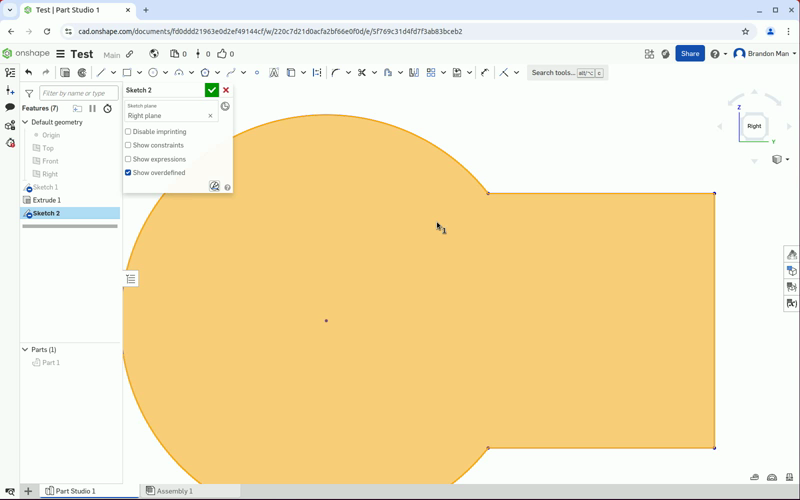
scroll(-6)
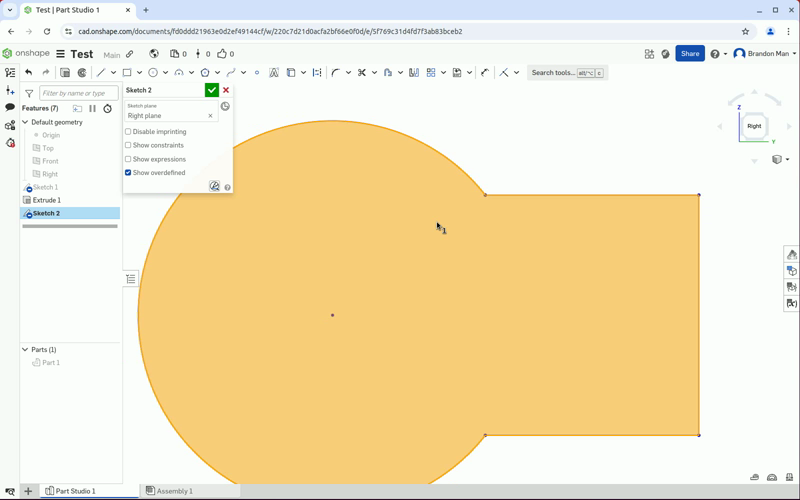
scroll(-6)
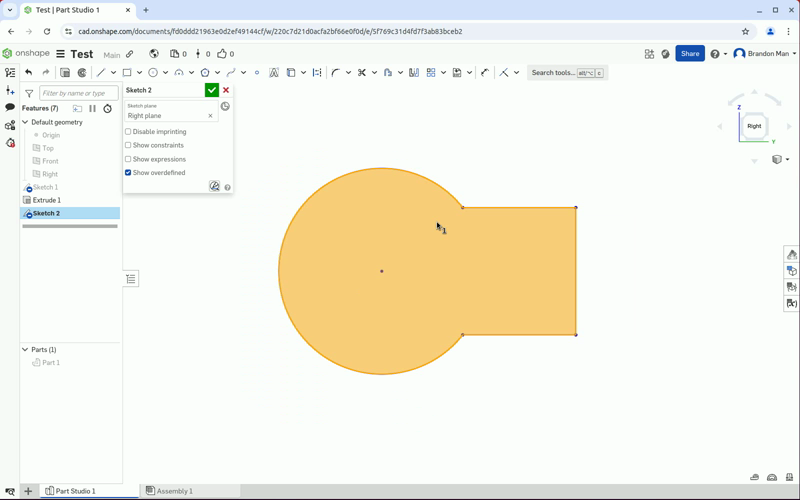
scroll(-6)
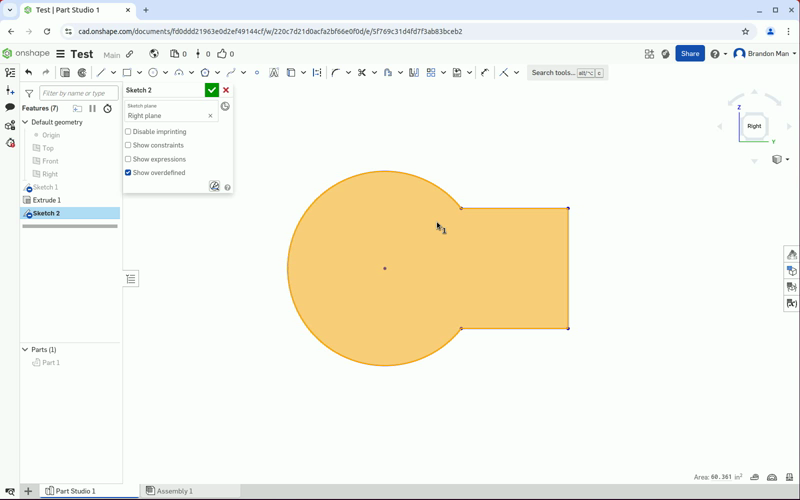
scroll(-6)
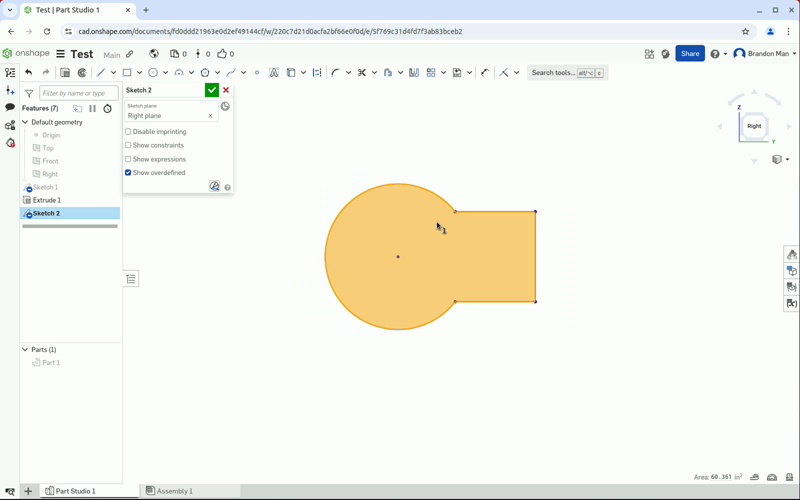
scroll(-6)
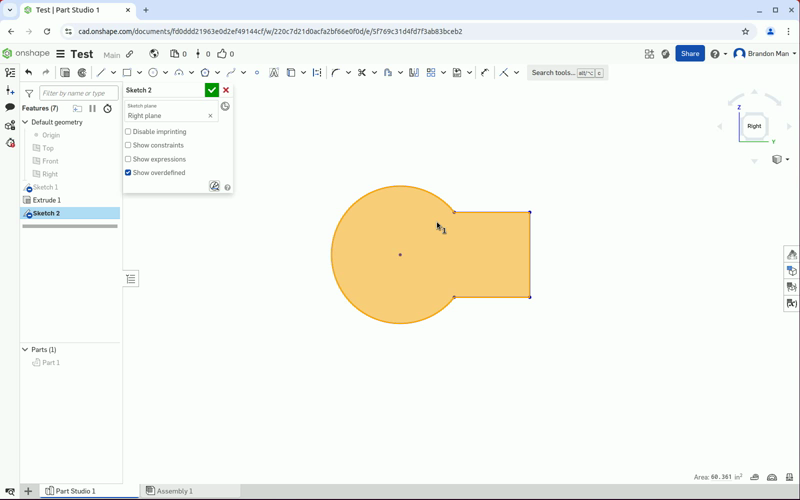
scroll(-6)
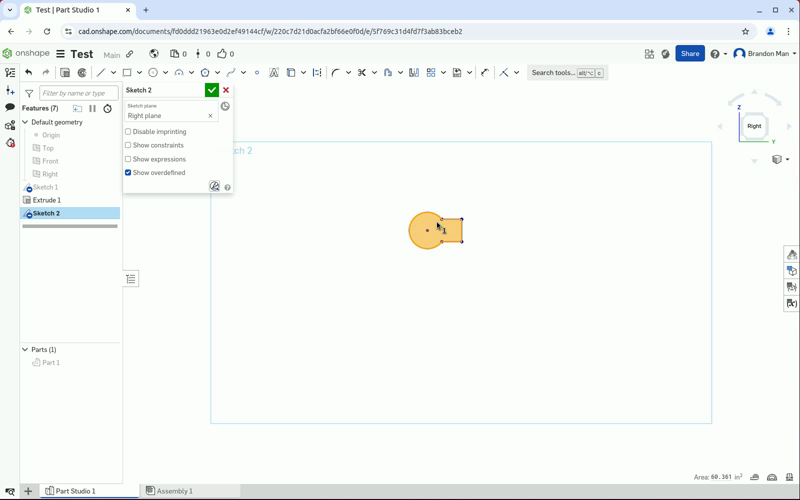
mouse_move(73, 352)
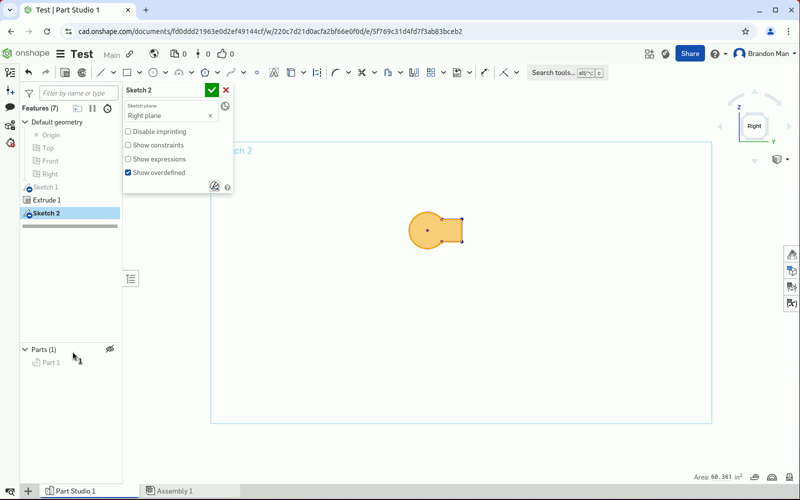
key(shift+y)
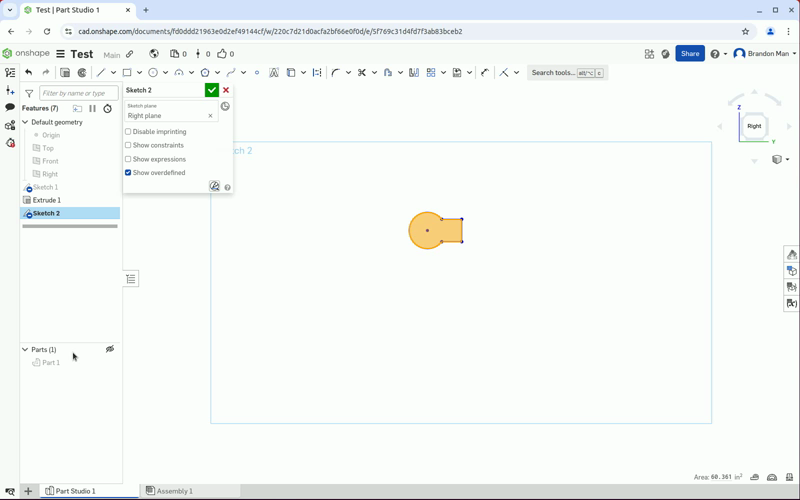
key(shift+e)
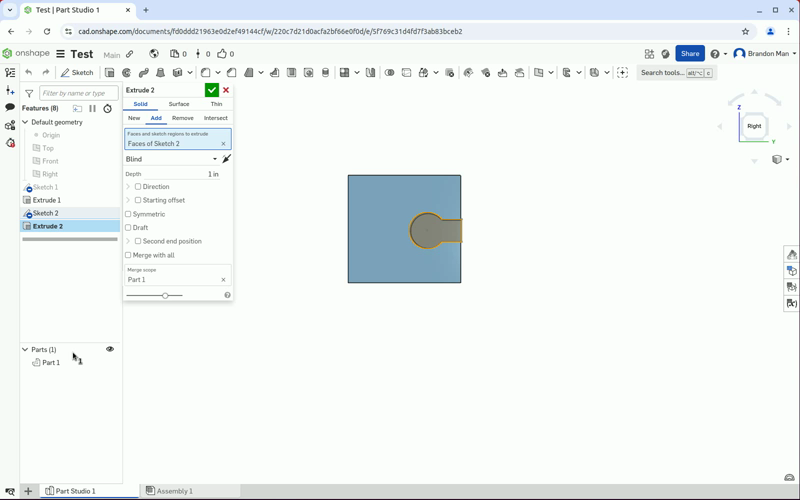
mouse_move(143, 106)
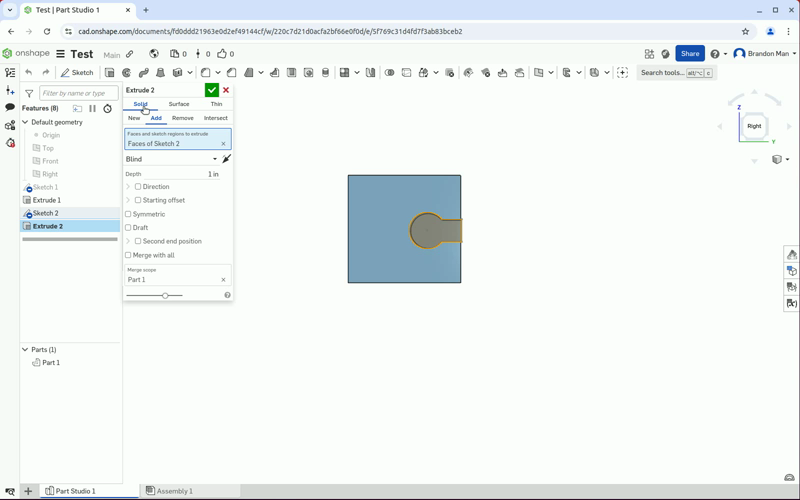
click(143, 106)
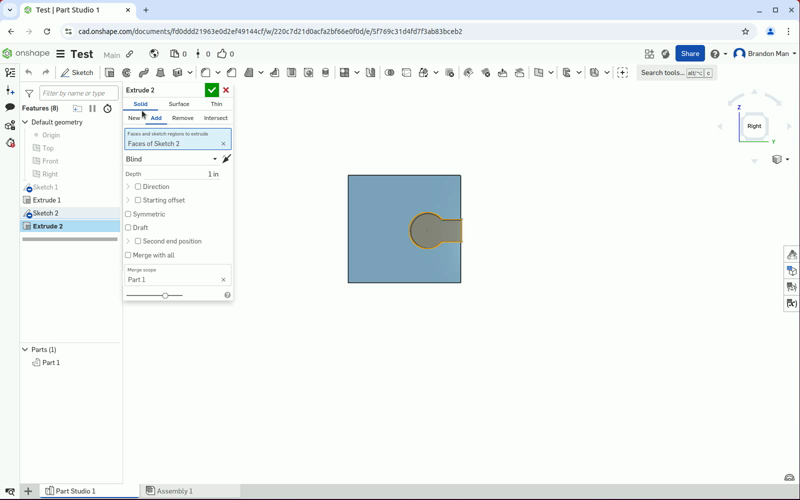
mouse_move(137, 120)
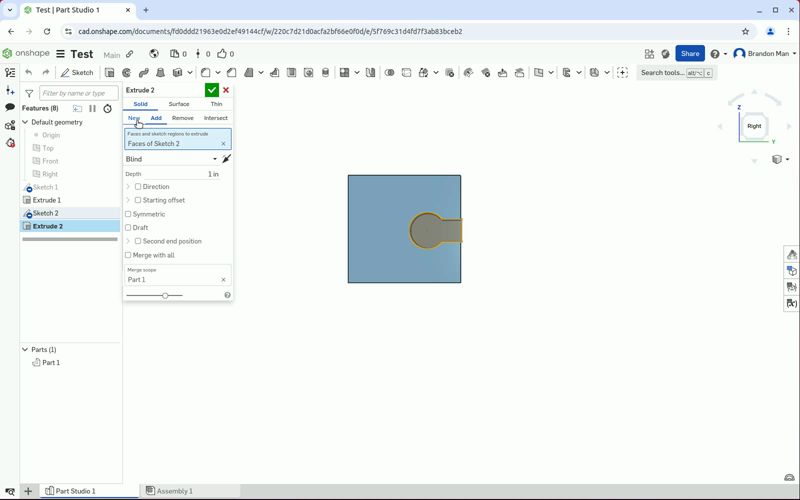
click(137, 120)
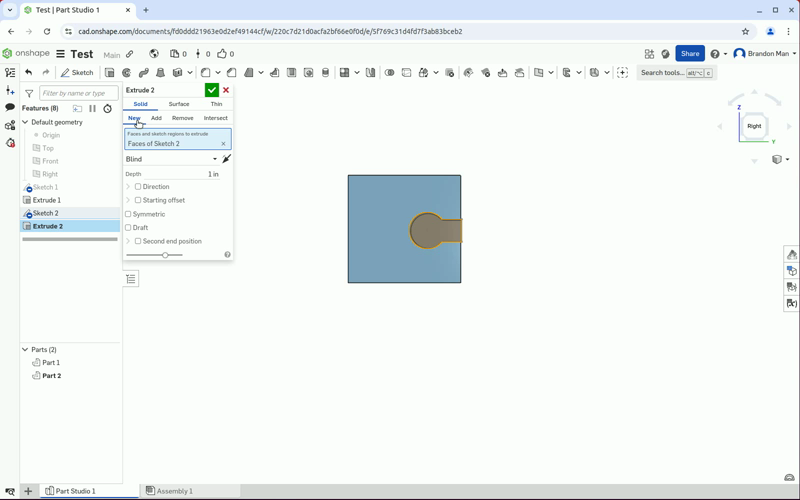
key(tab, 4)
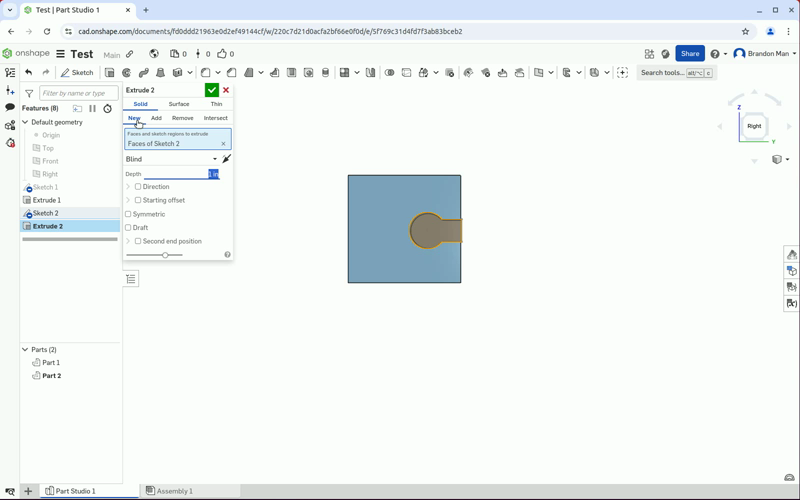
text(13.48)
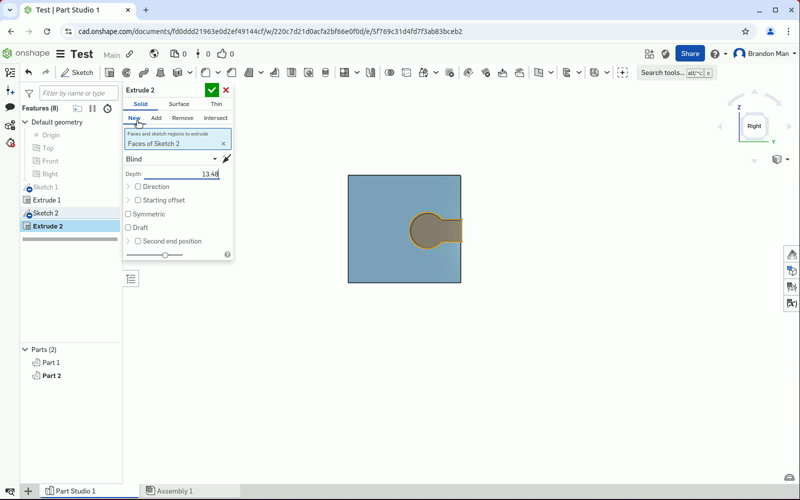
key(tab, 3)
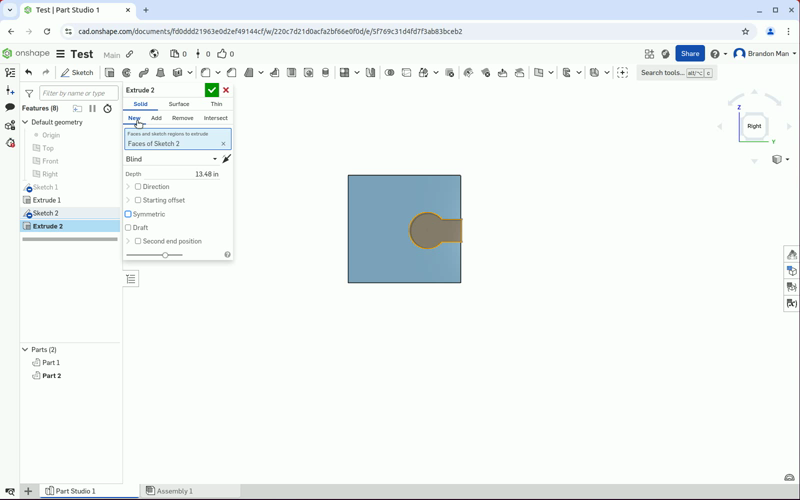
key(space)
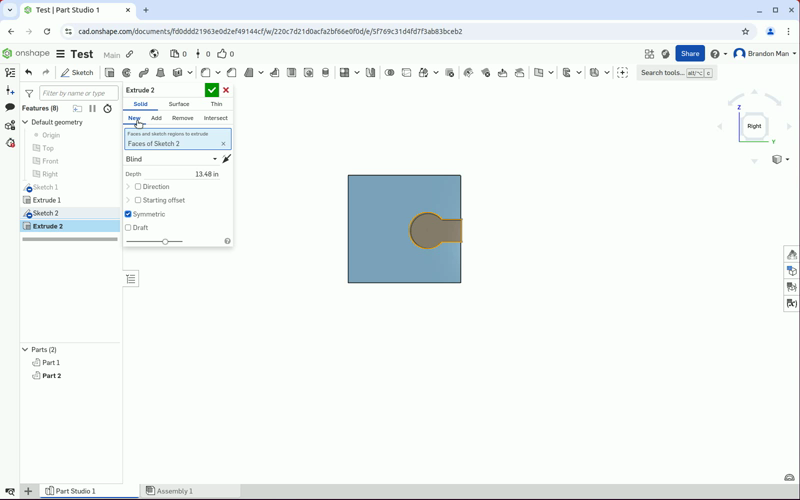
key(enter)
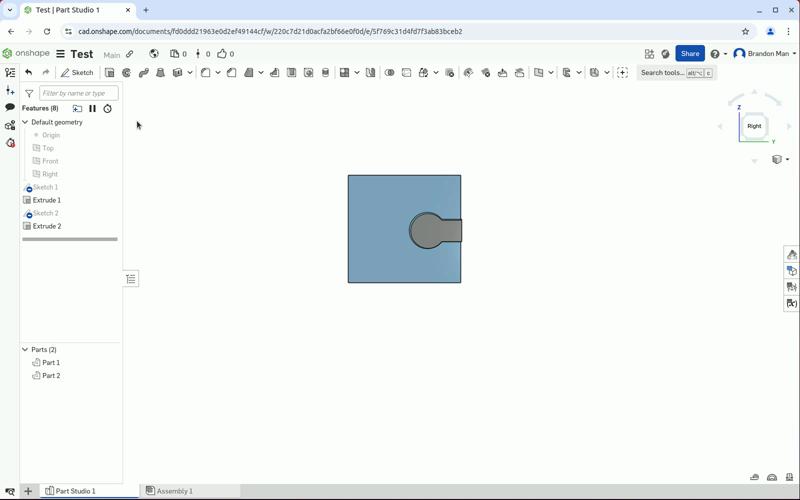
key(shift+h)
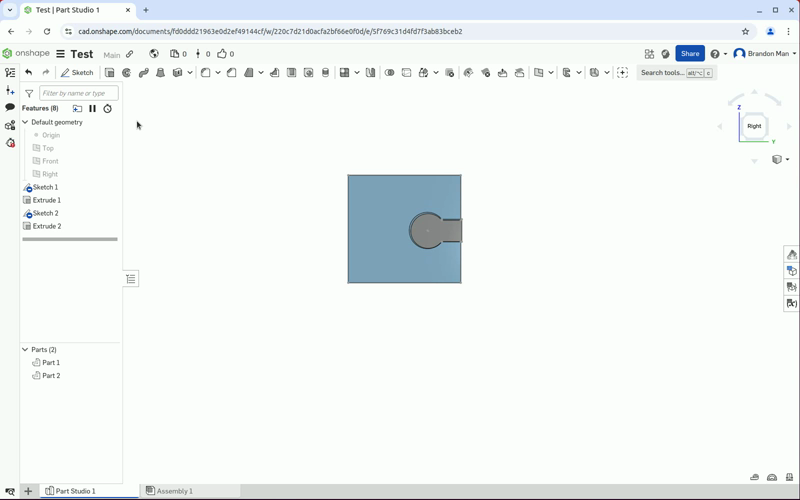
key(shift+h)
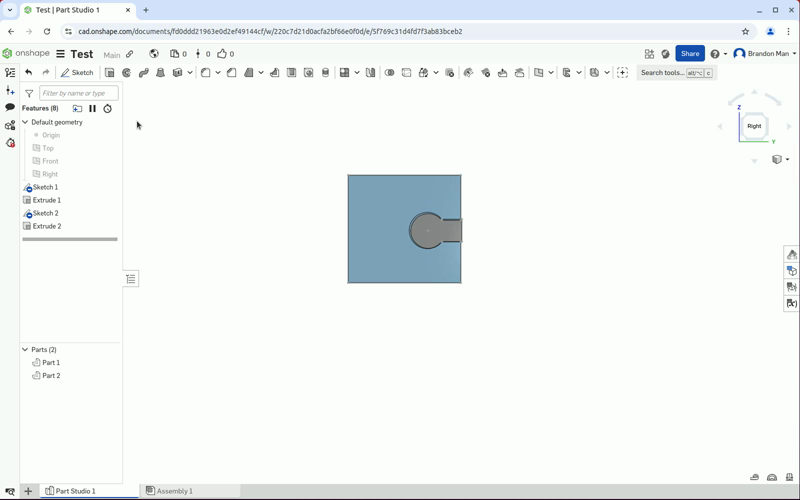
key(shift+7)
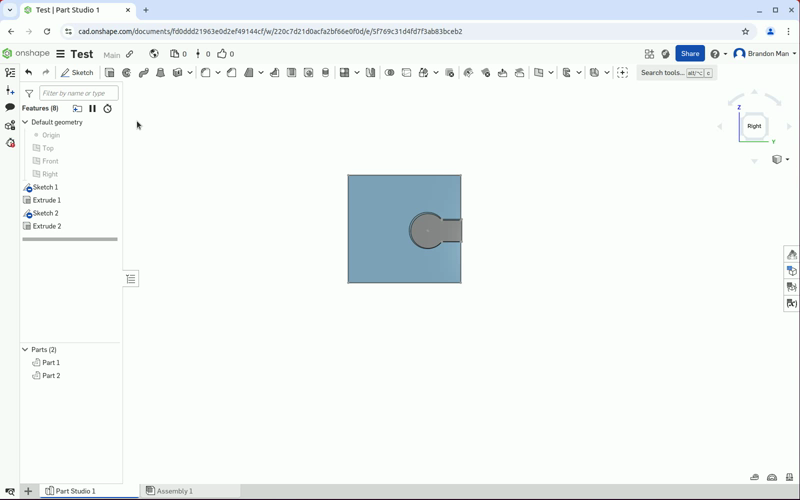
key(right, 2)
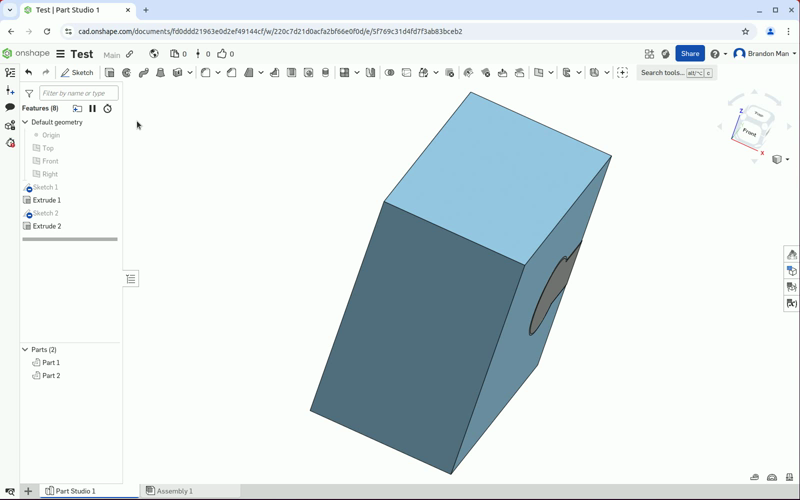
key(down, 2)
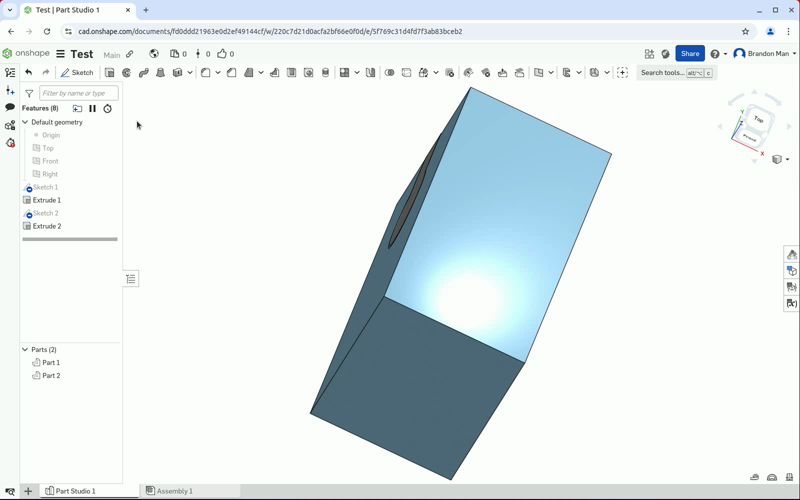
key(up, 2)
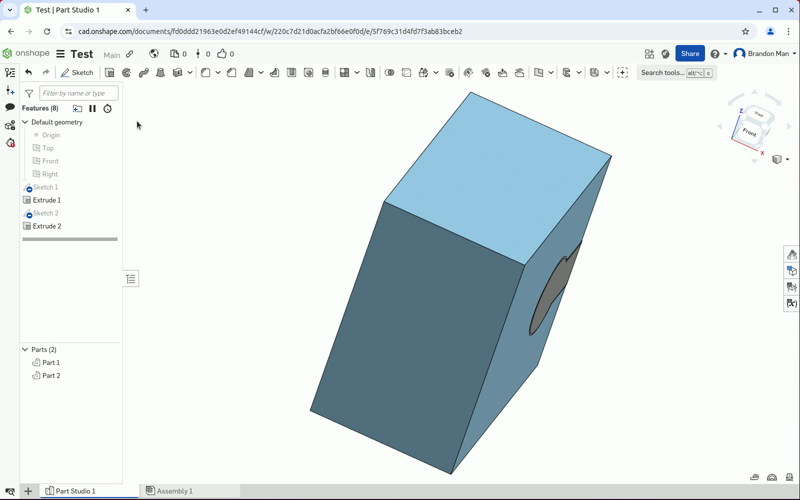
key(left, 2)
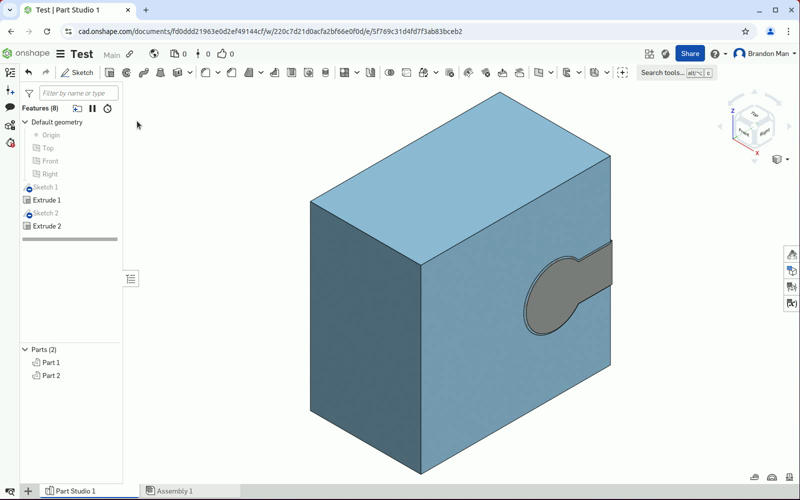
mouse_move(73, 189)
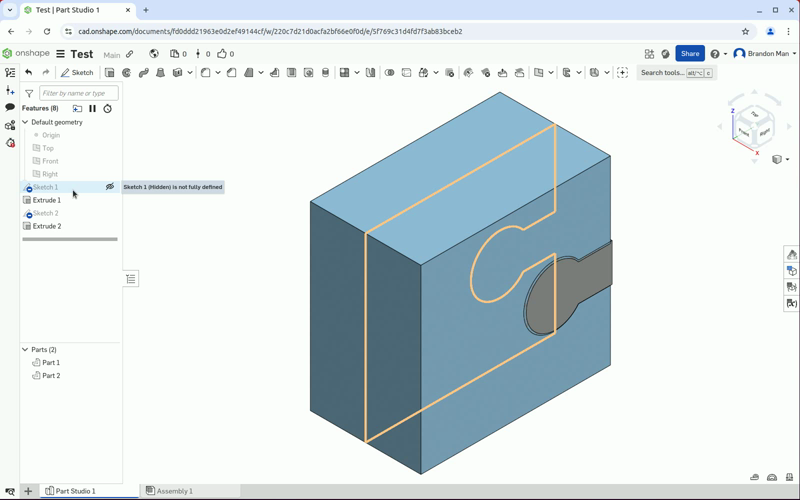
click(73, 189)